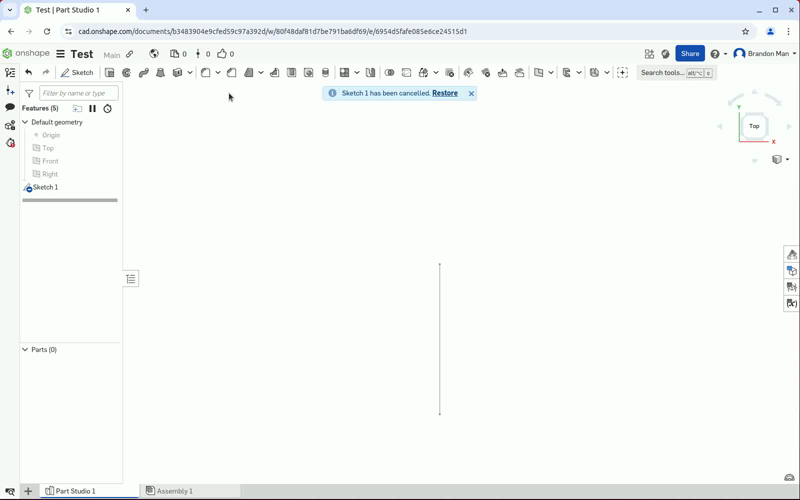
key(shift+h)
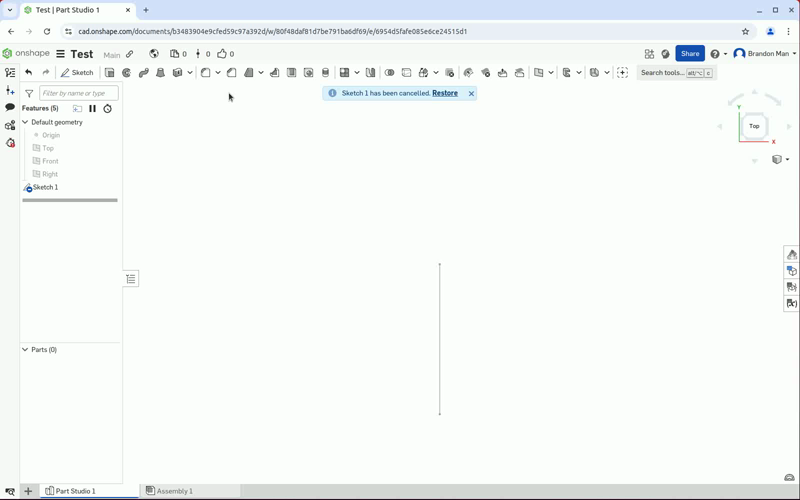
key(shift+s)
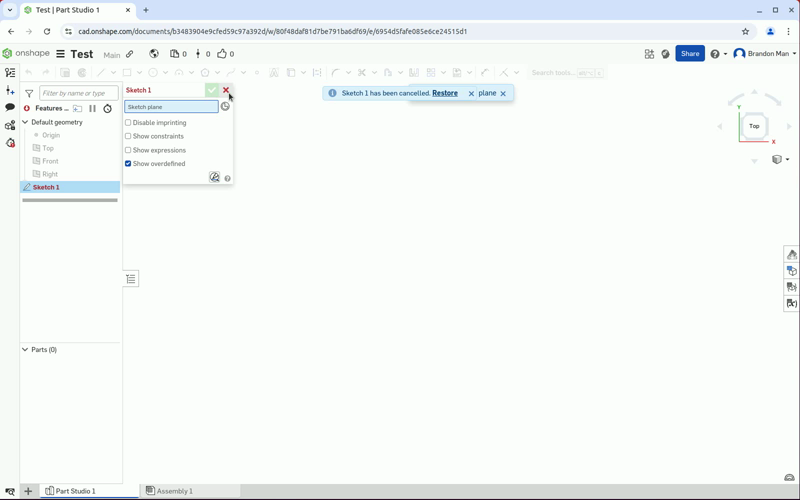
mouse_move(73, 150)
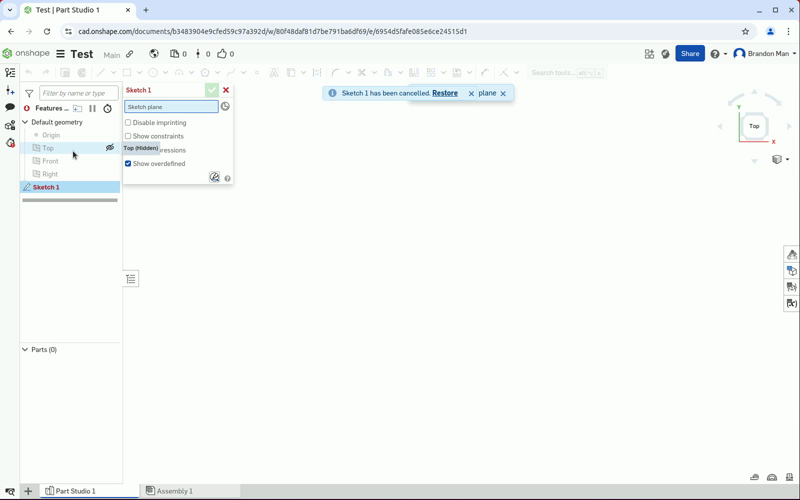
click(73, 150)
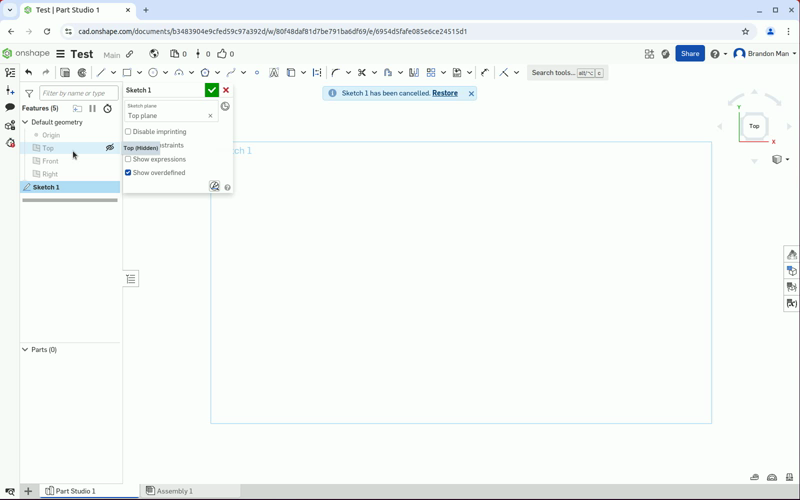
mouse_move(73, 352)
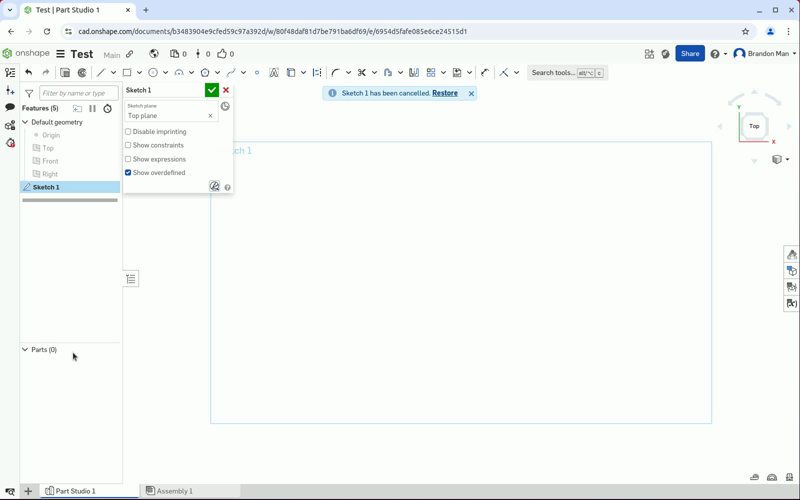
key(y)
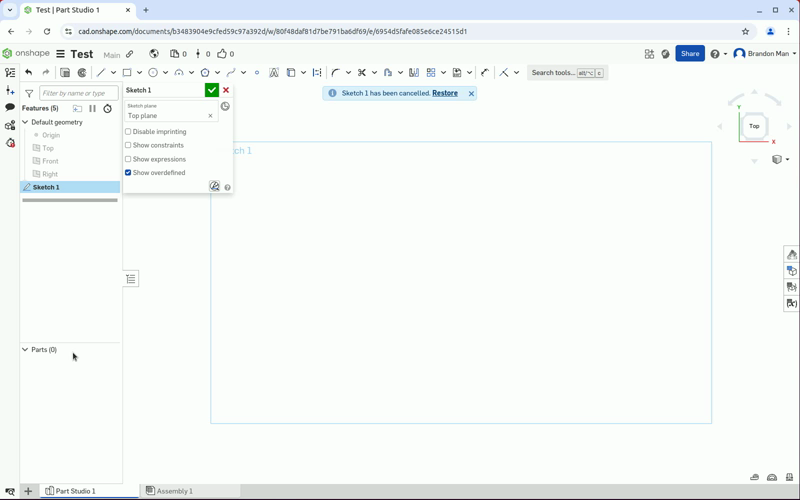
key(c)
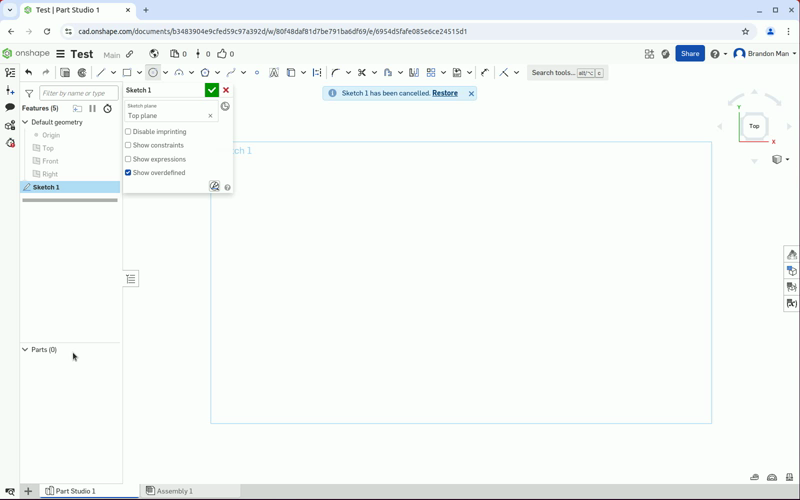
key_down(shift)
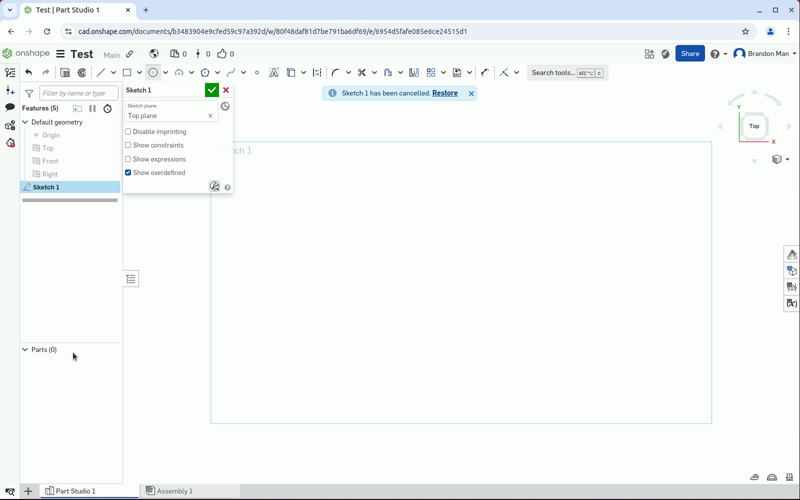
mouse_move(461, 282)
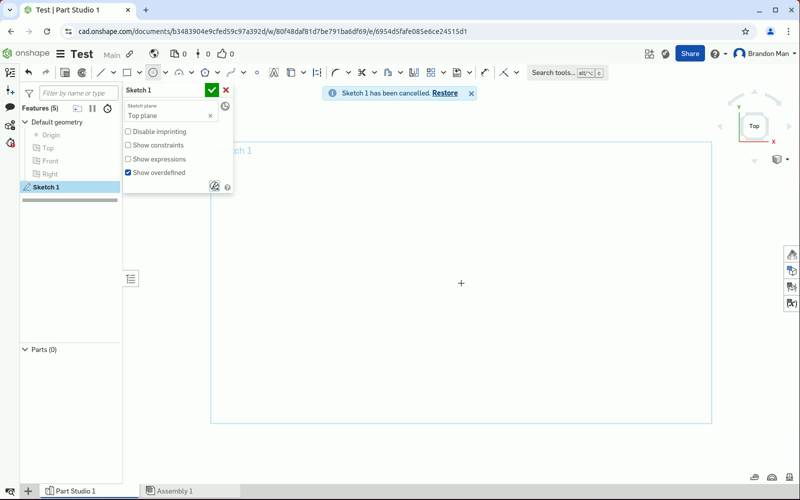
click(461, 282)
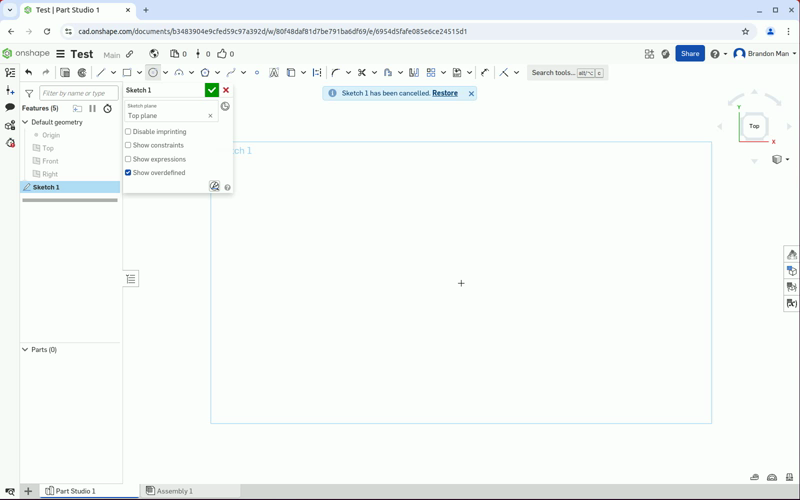
key_up(shift)
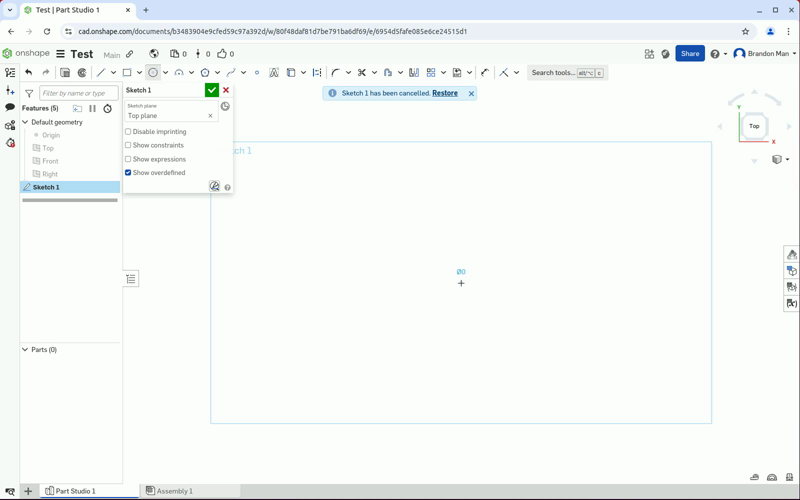
mouse_move(574, 282)
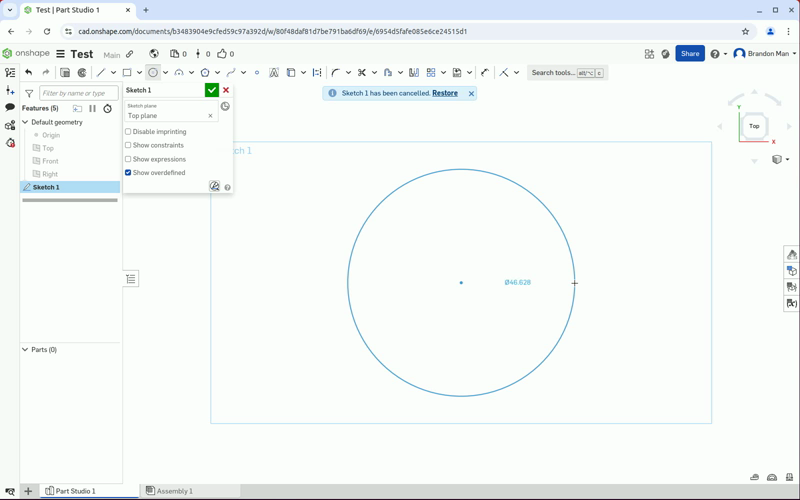
click(574, 282)
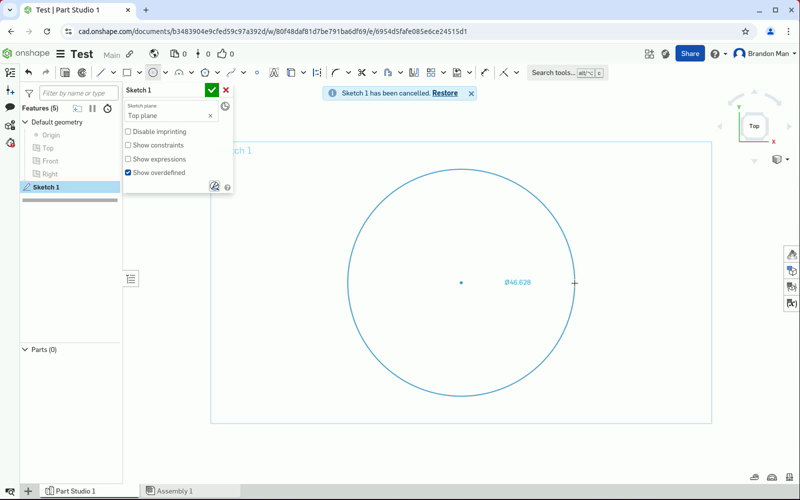
key(esc)
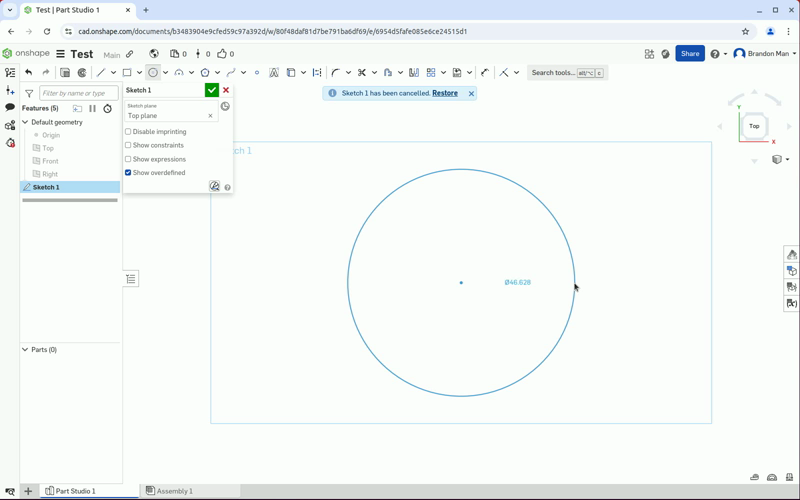
key(c)
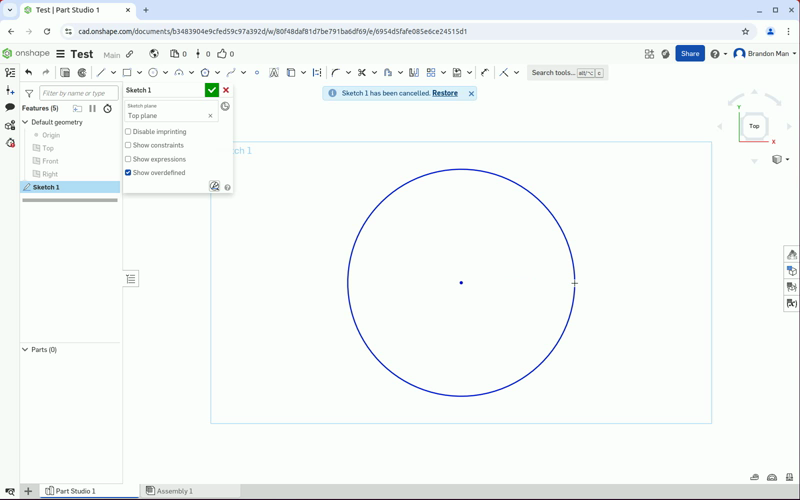
key_down(shift)
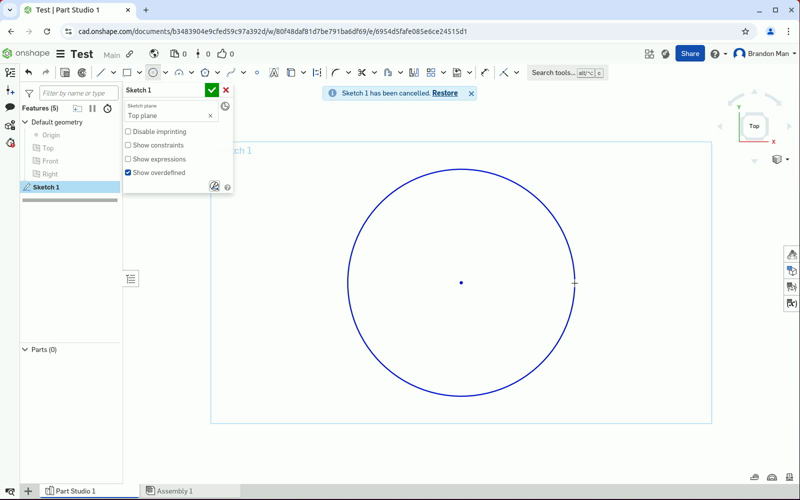
mouse_move(461, 282)
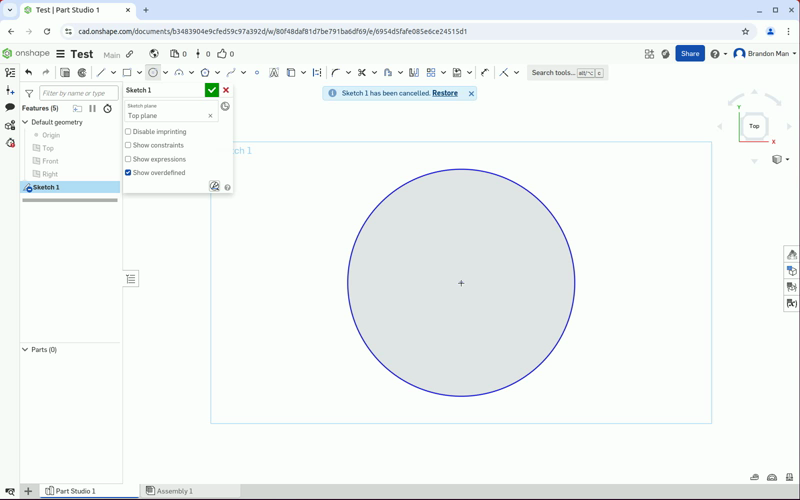
click(461, 282)
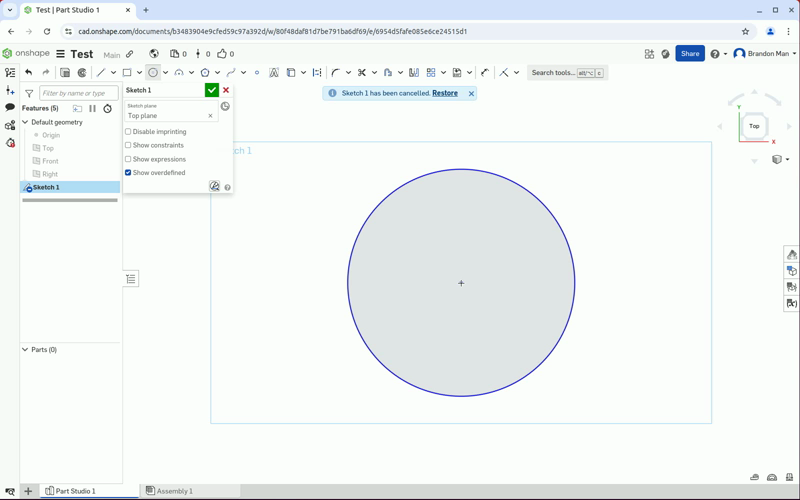
key_up(shift)
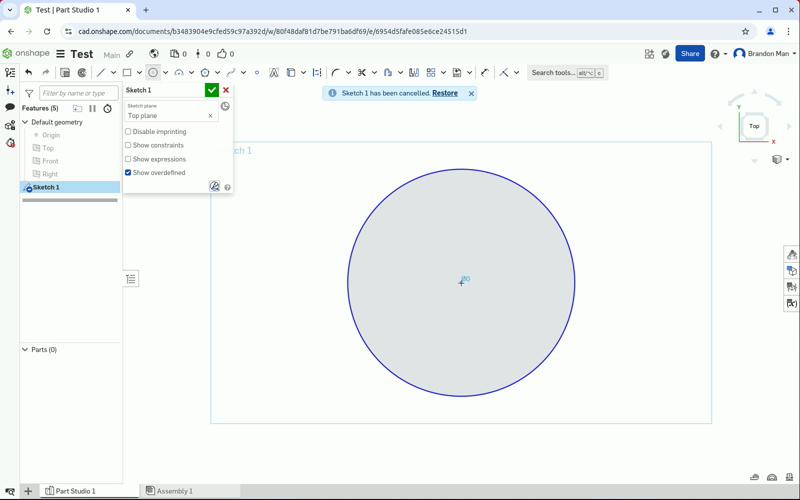
mouse_move(492, 282)
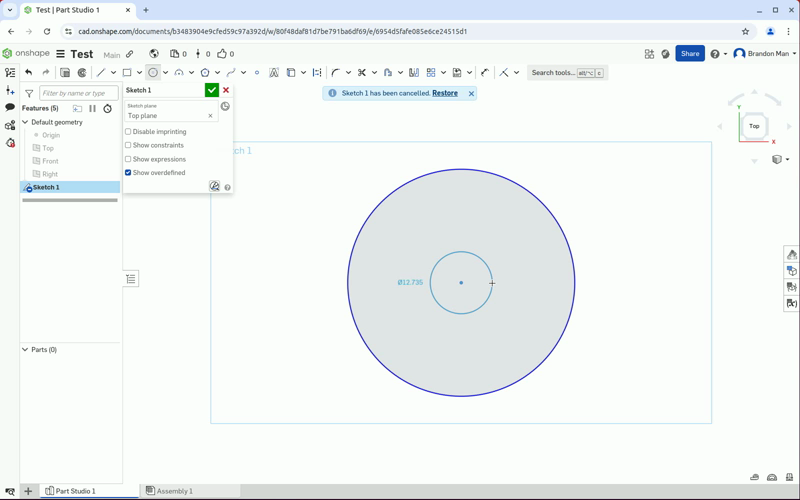
click(492, 282)
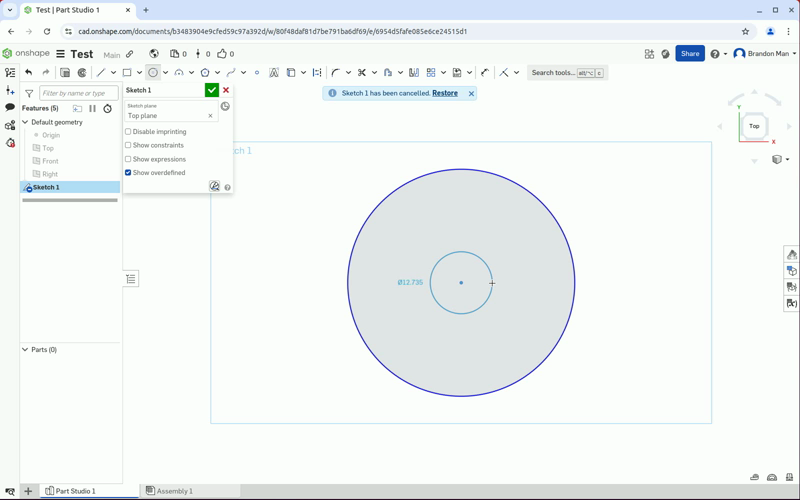
key(esc)
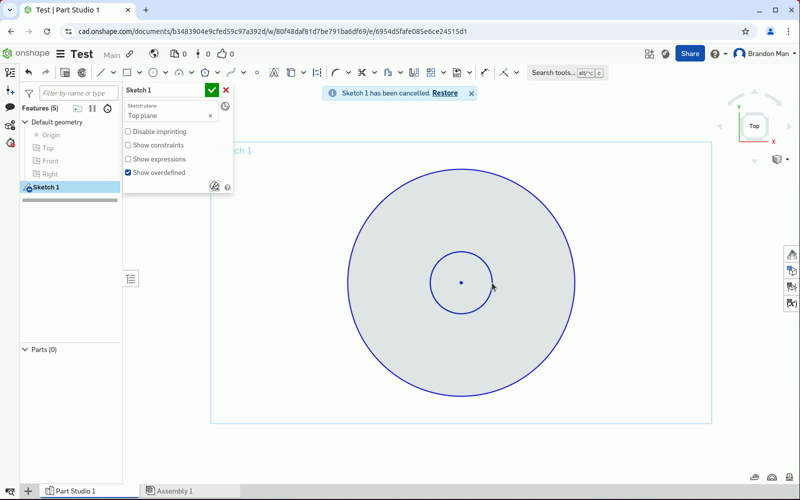
mouse_move(394, 295)
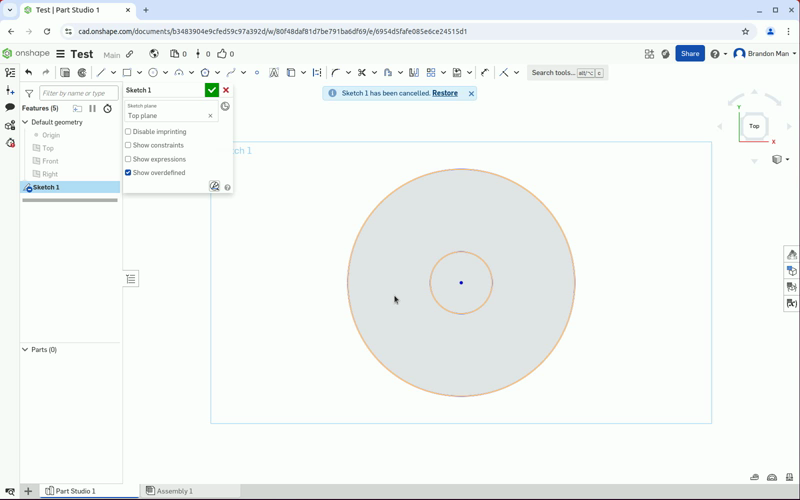
click(394, 295)
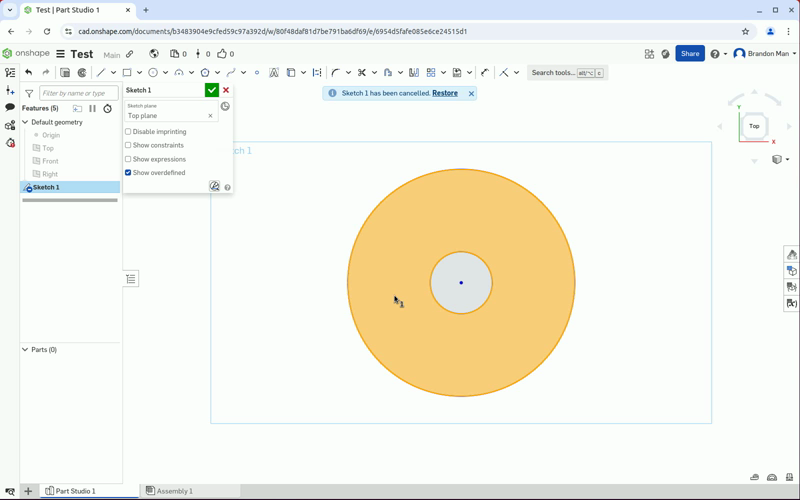
mouse_move(73, 352)
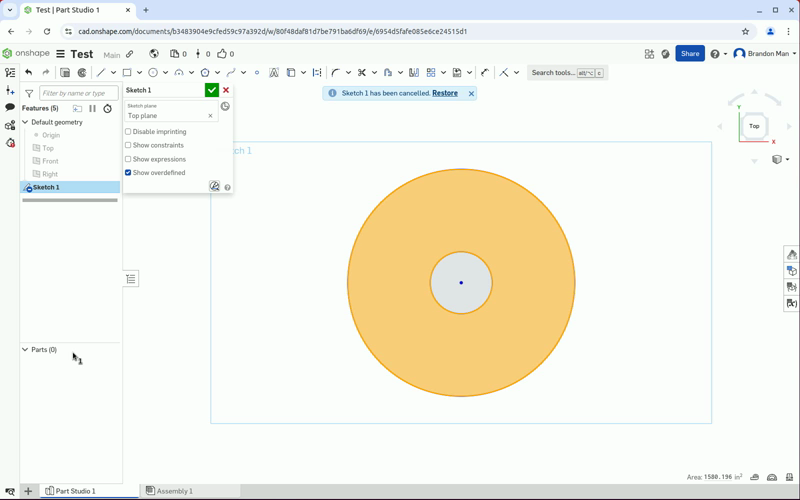
key(shift+y)
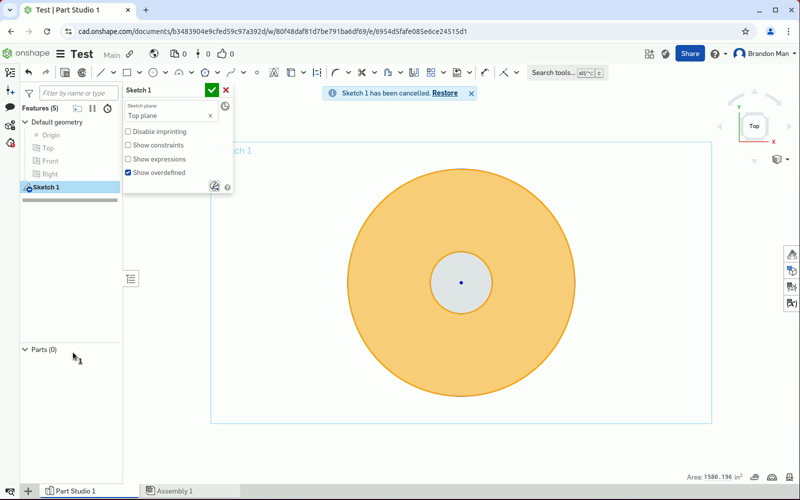
key(shift+e)
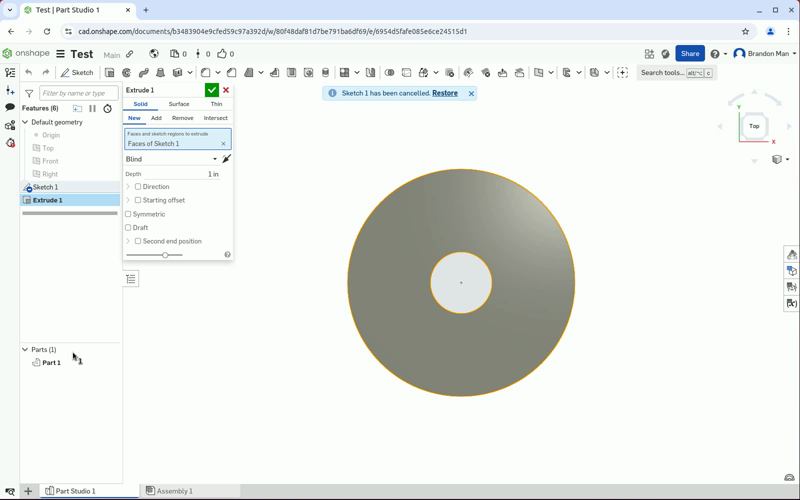
mouse_move(143, 106)
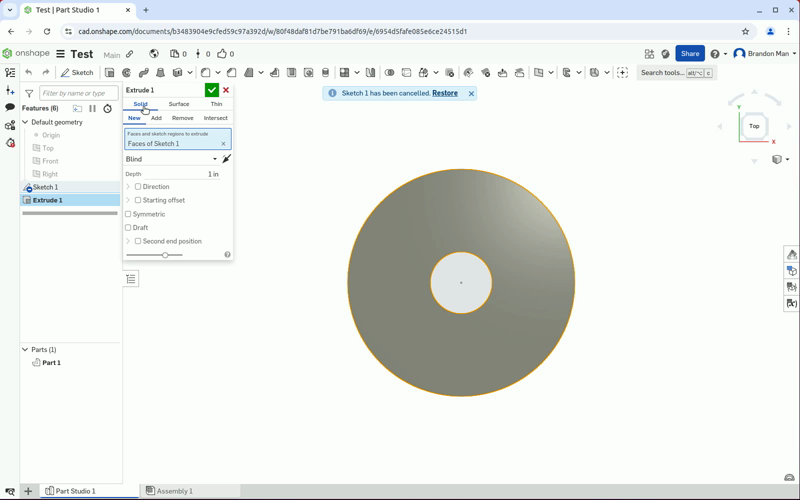
click(143, 106)
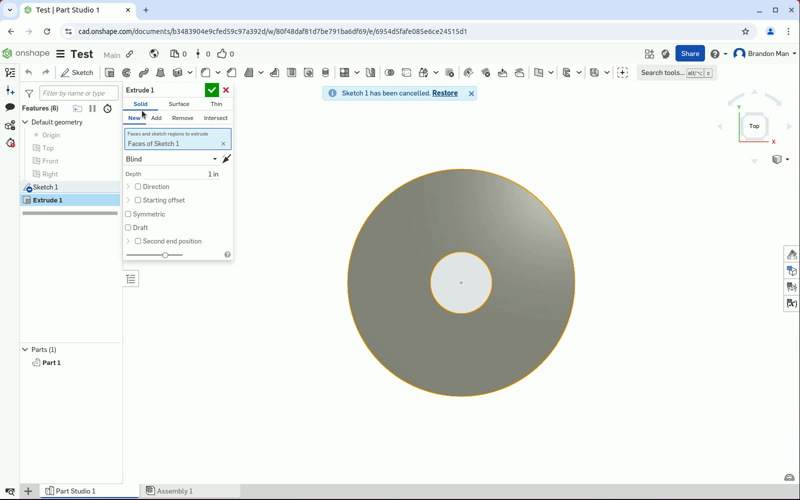
mouse_move(137, 120)
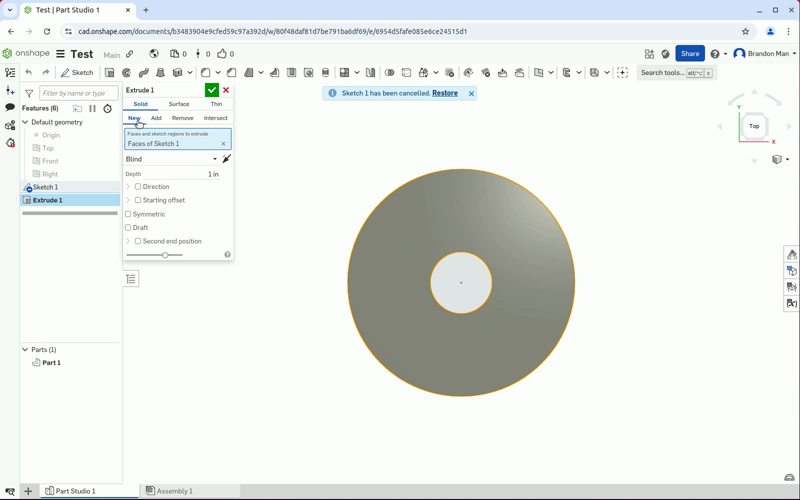
click(137, 120)
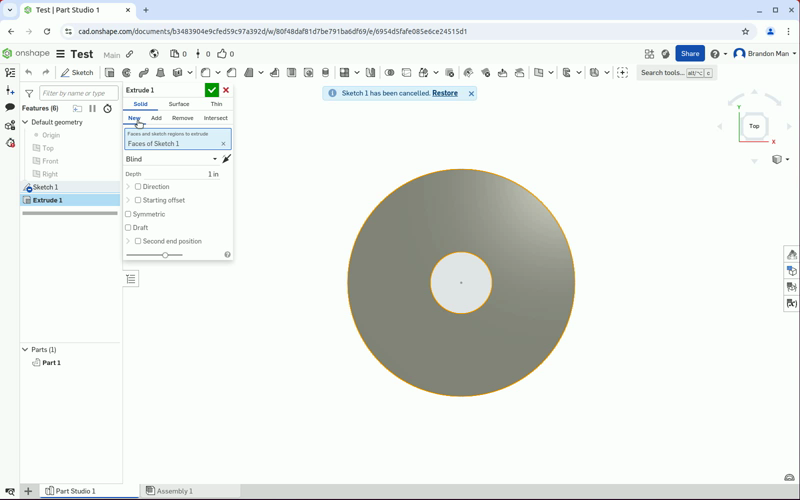
key(tab, 4)
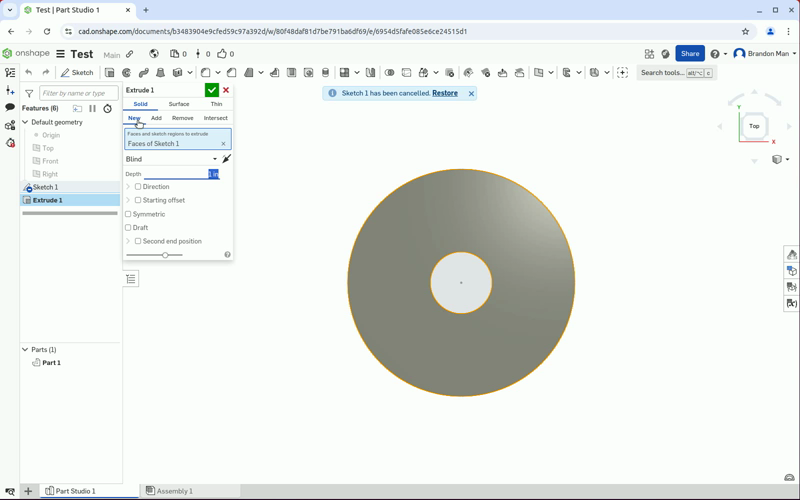
text(3.611)
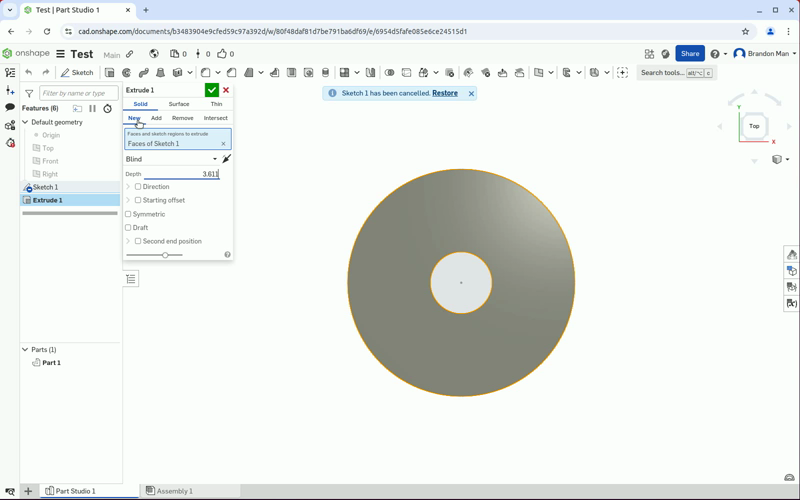
key(enter)
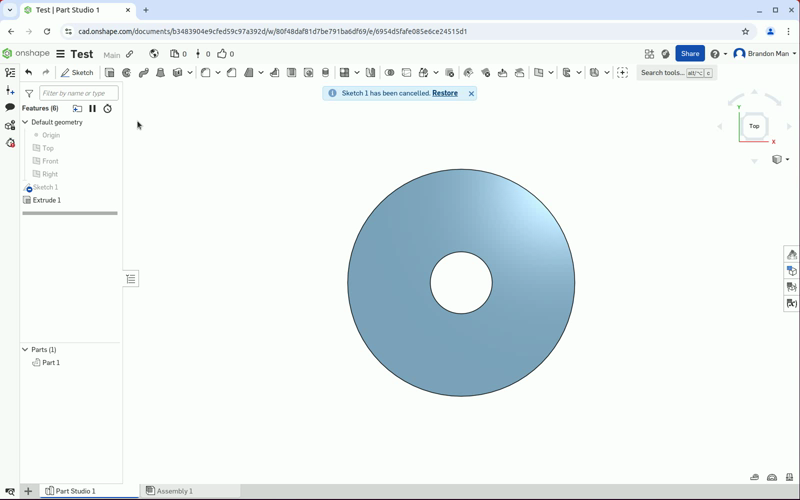
key(shift+h)
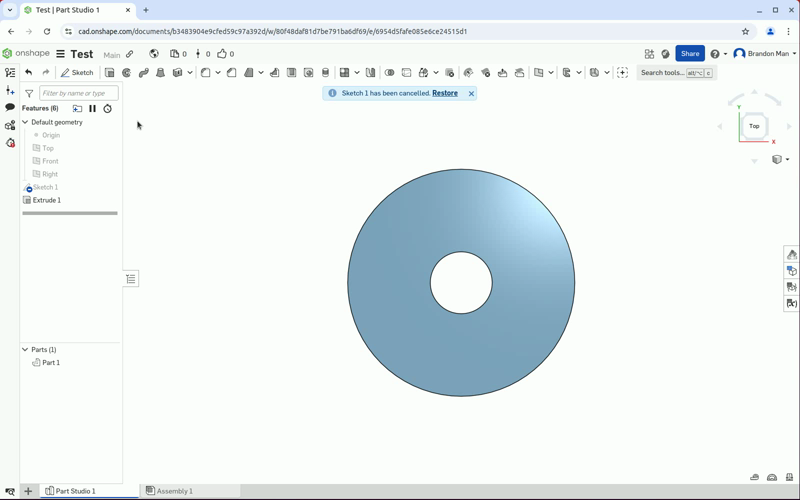
key(shift+h)
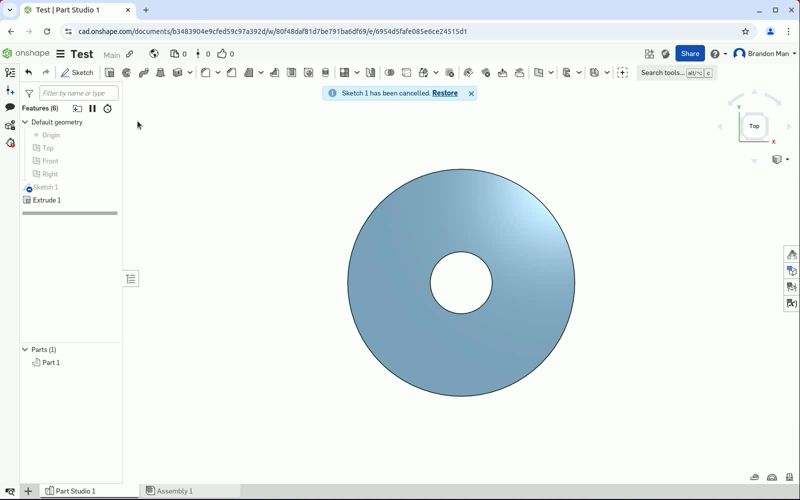
mouse_move(73, 189)
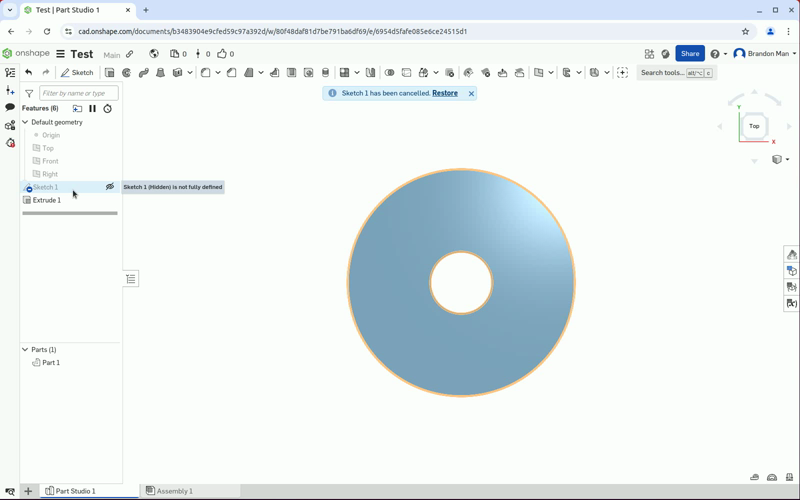
click(73, 189)
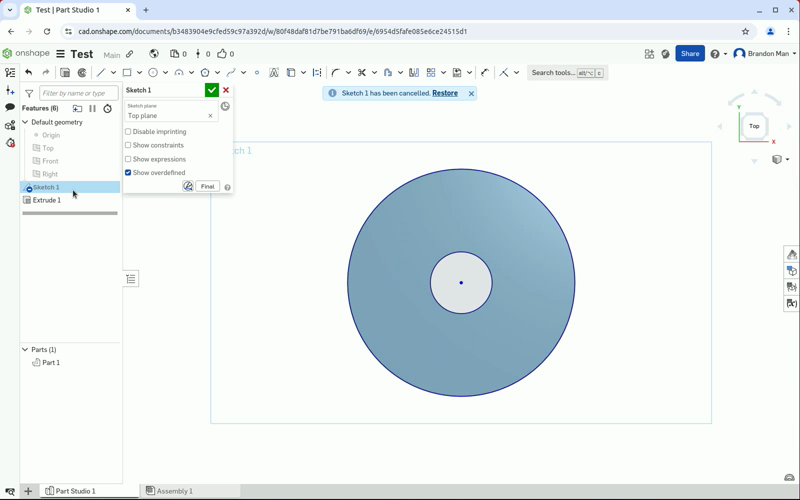
mouse_move(229, 92)
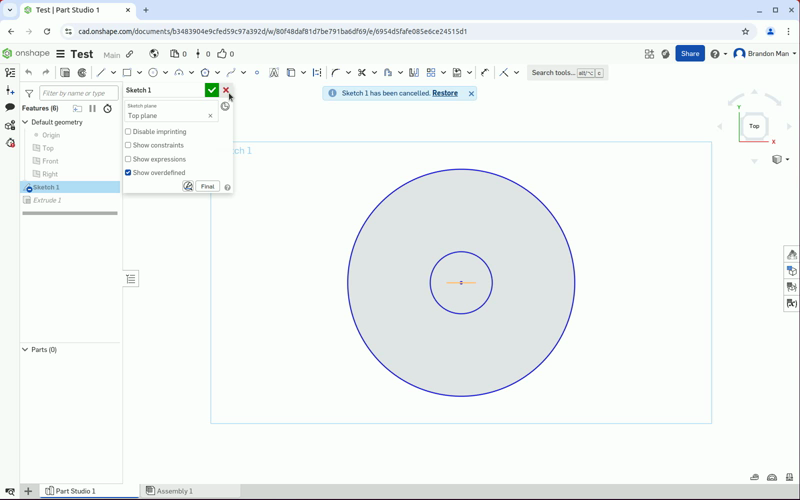
click(229, 92)
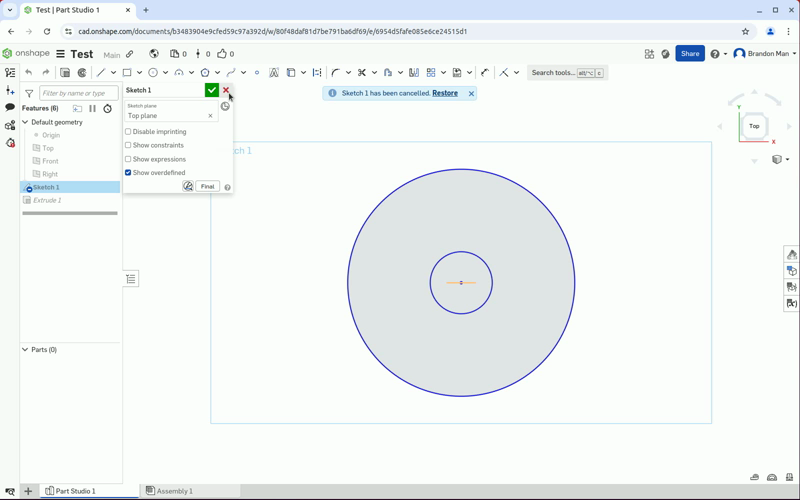
key(shift+s)
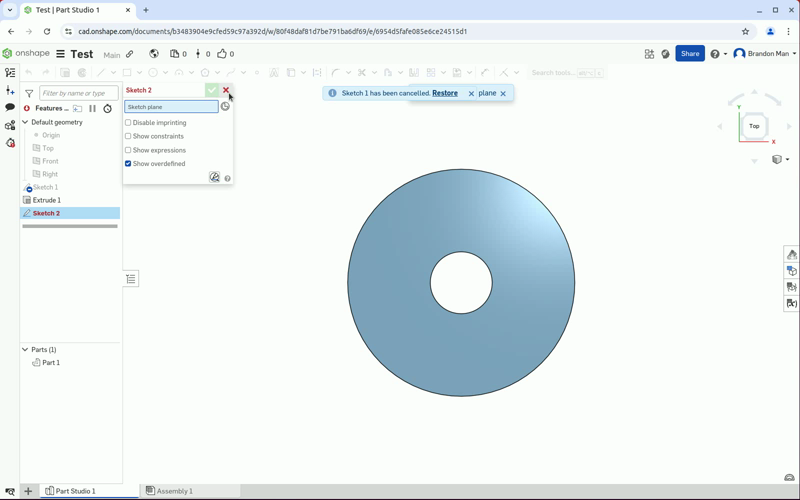
mouse_move(73, 150)
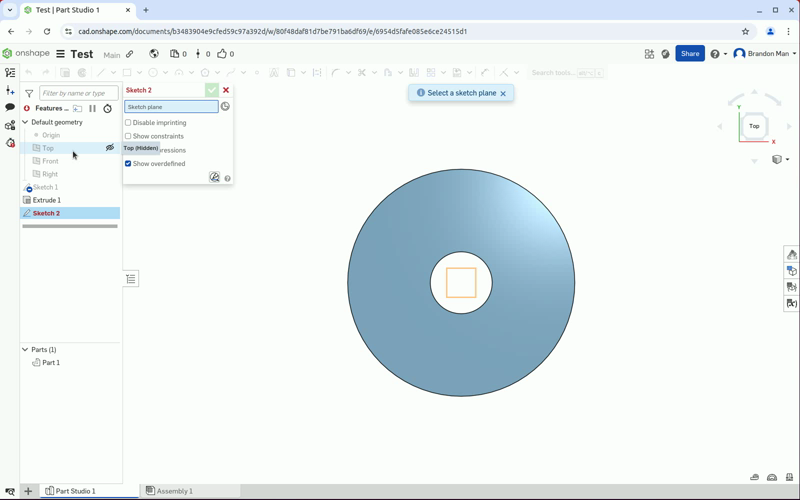
click(73, 150)
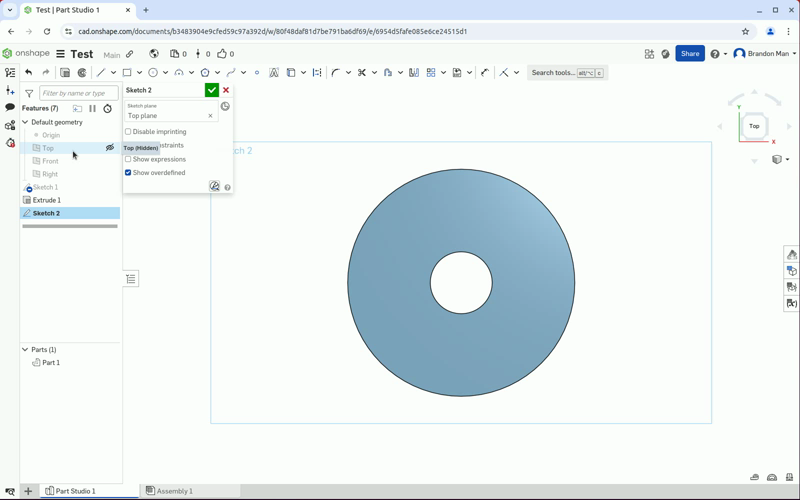
mouse_move(73, 352)
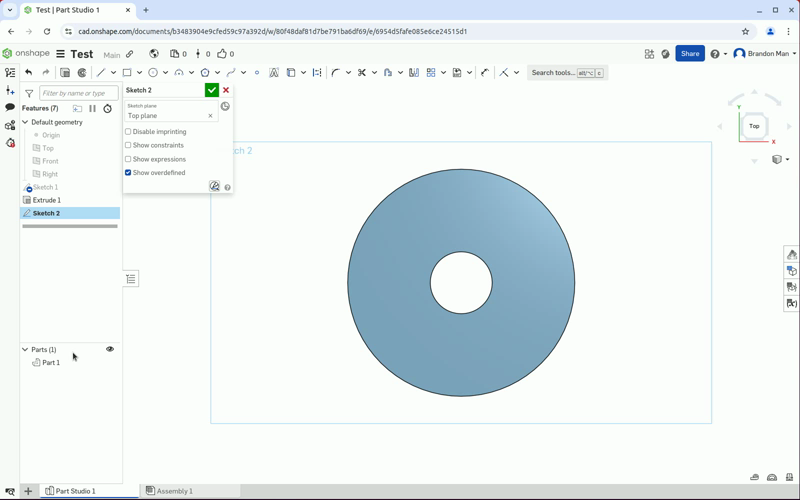
key(y)
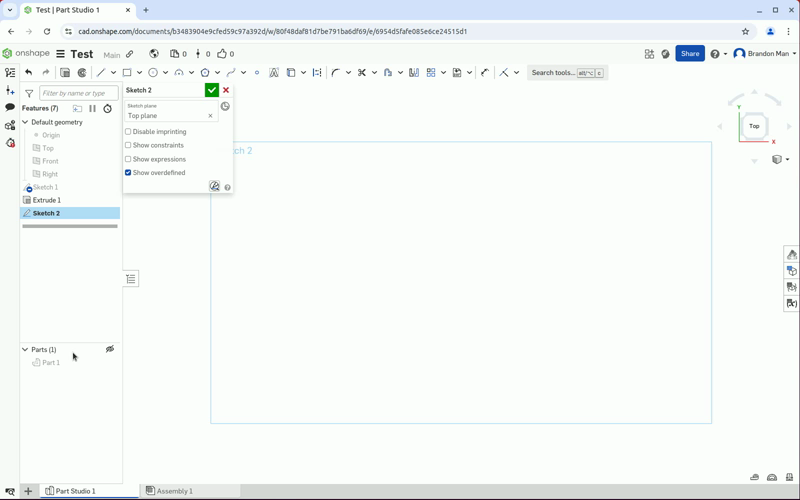
key(c)
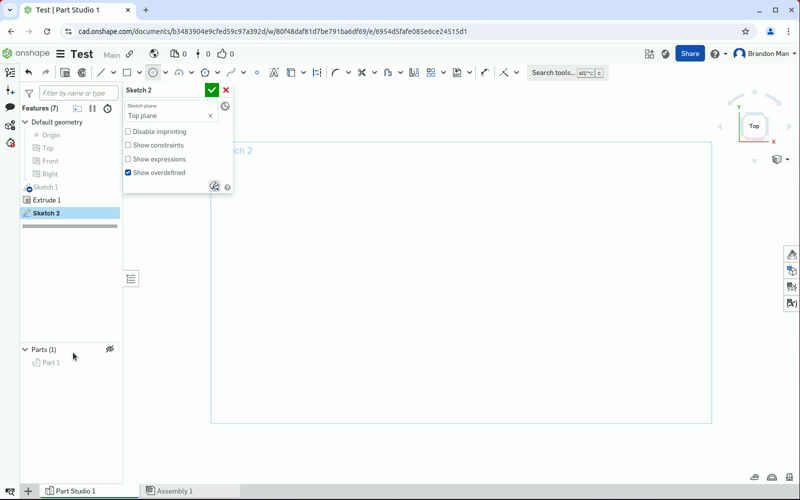
key_down(shift)
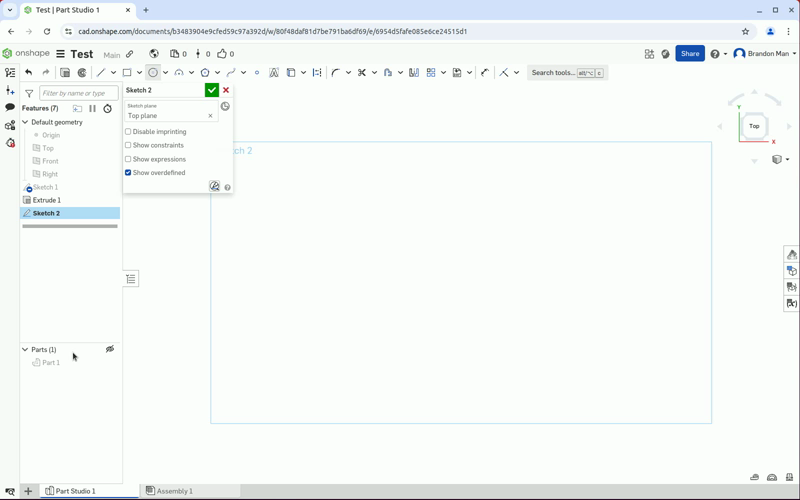
mouse_move(461, 282)
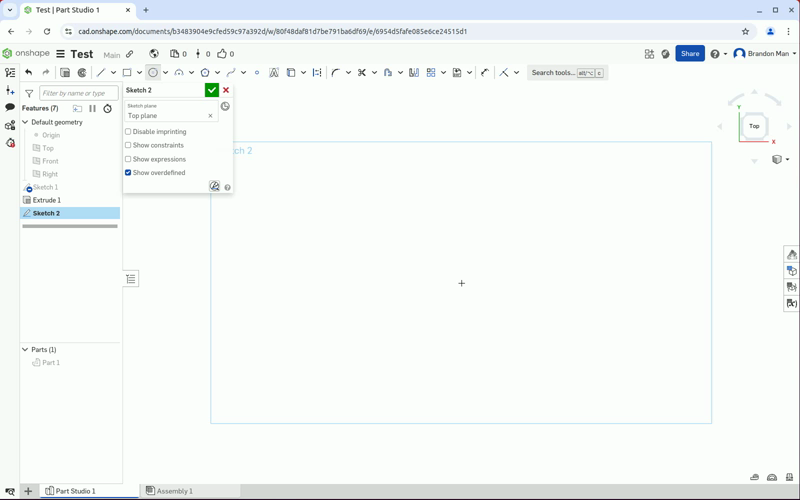
click(461, 282)
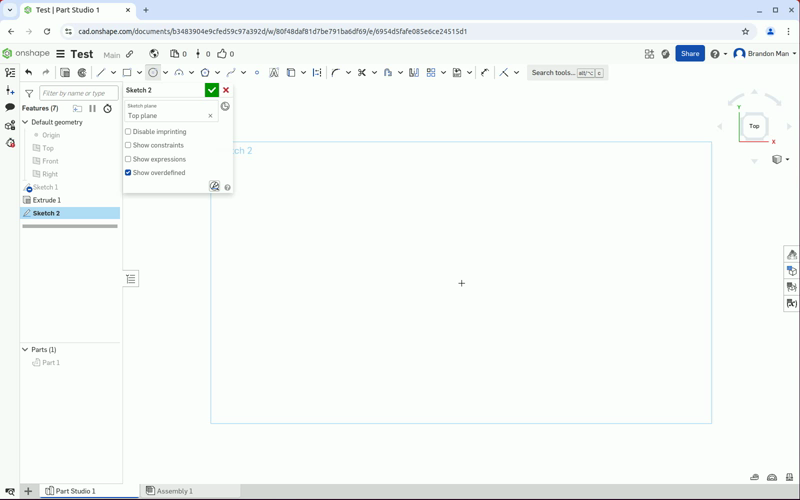
key_up(shift)
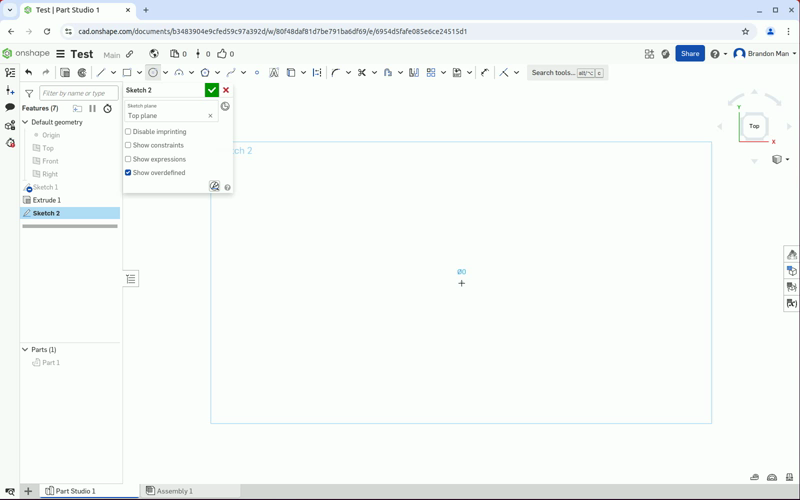
mouse_move(492, 282)
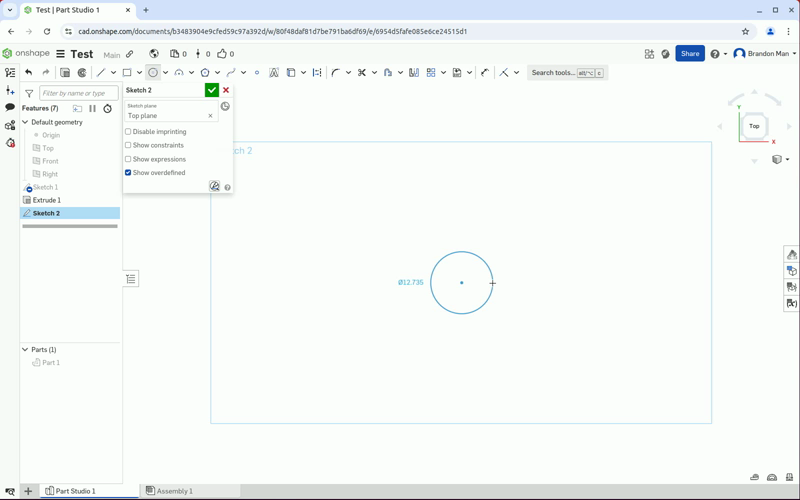
click(492, 282)
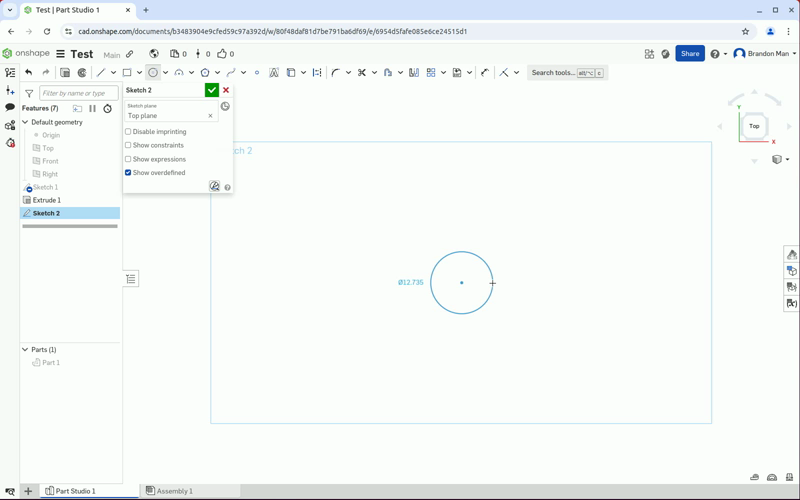
key(esc)
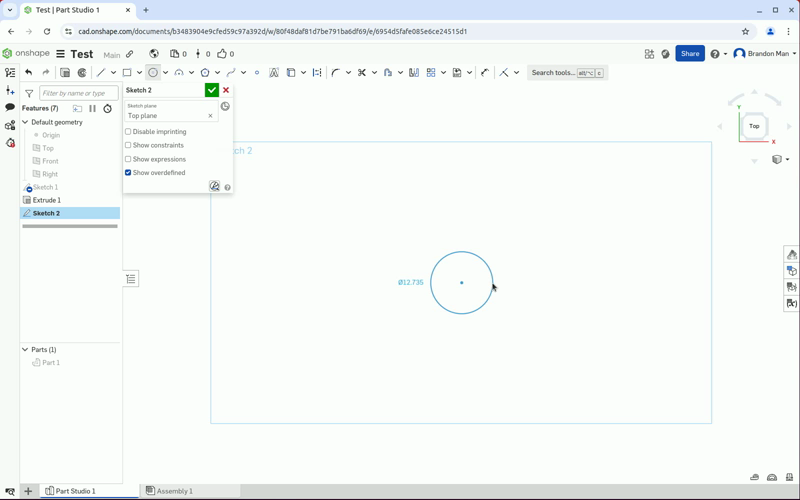
key(c)
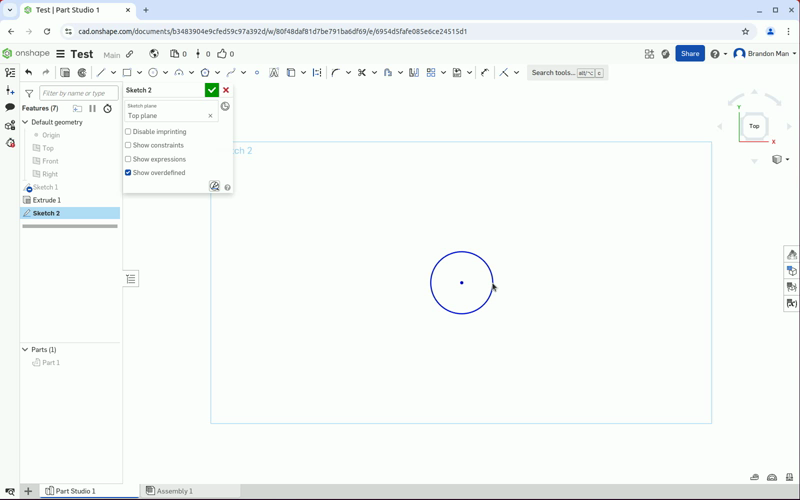
key_down(shift)
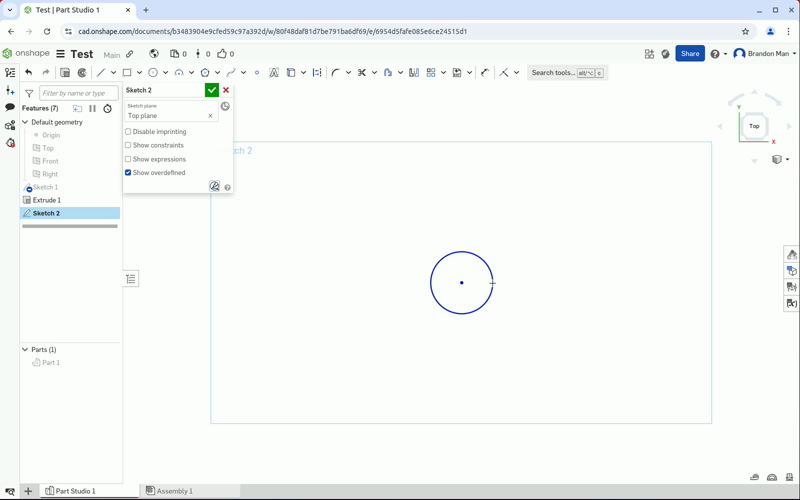
mouse_move(461, 282)
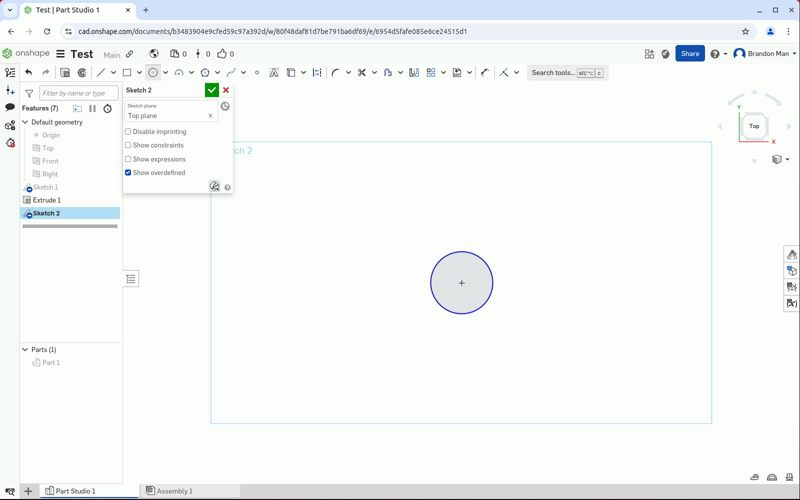
click(461, 282)
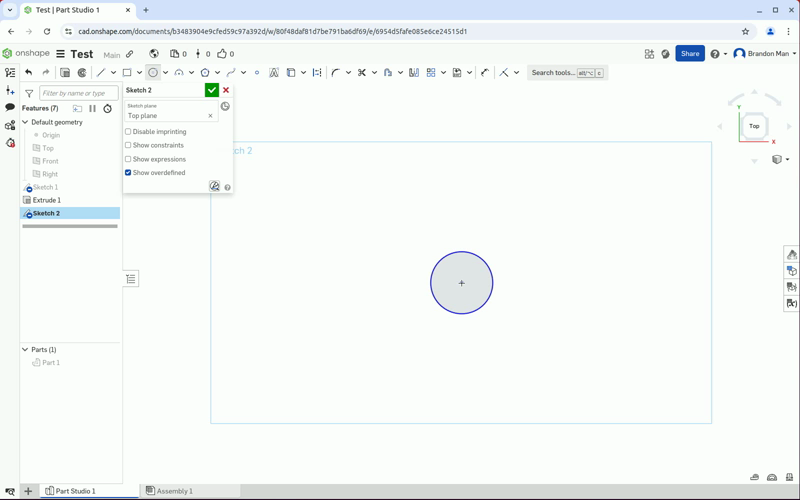
key_up(shift)
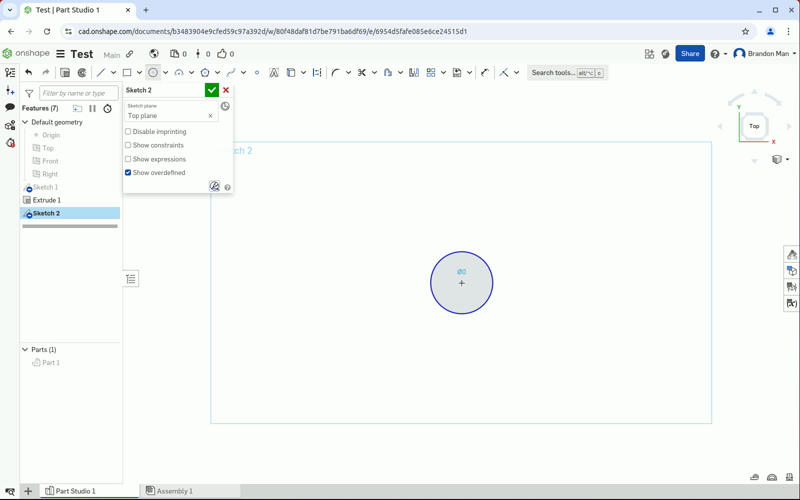
mouse_move(474, 282)
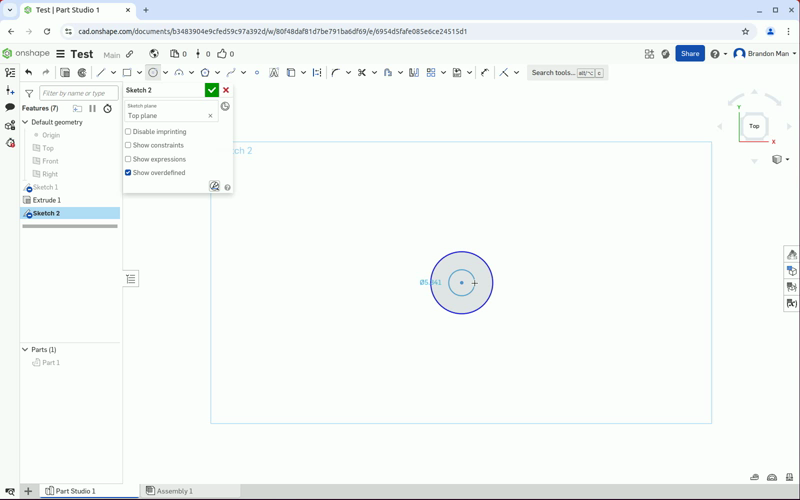
click(474, 282)
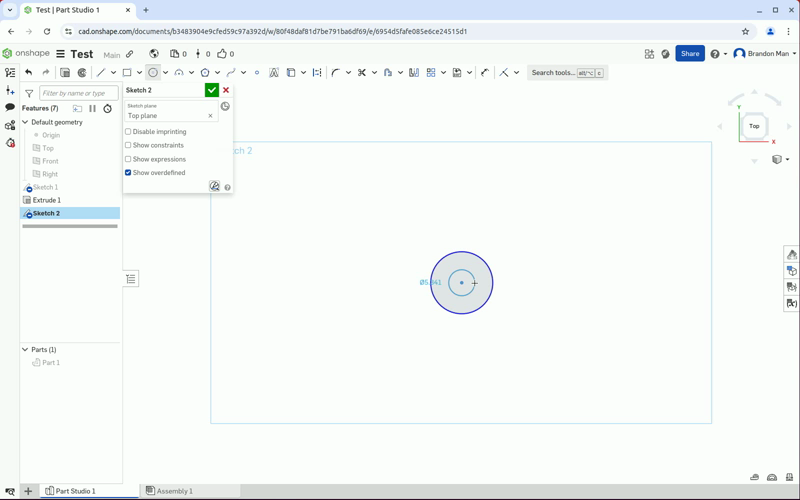
key(esc)
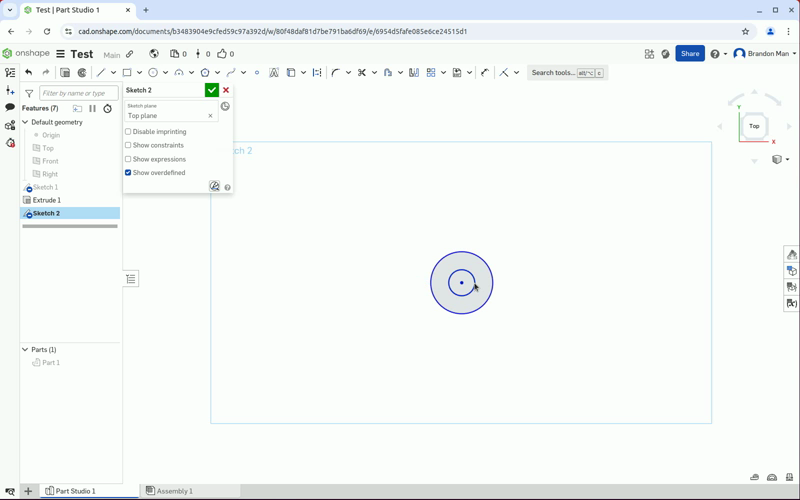
mouse_move(450, 297)
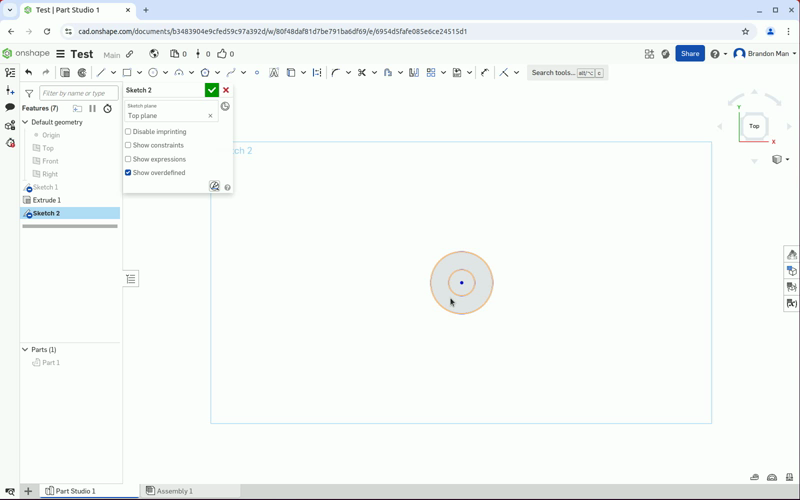
click(450, 297)
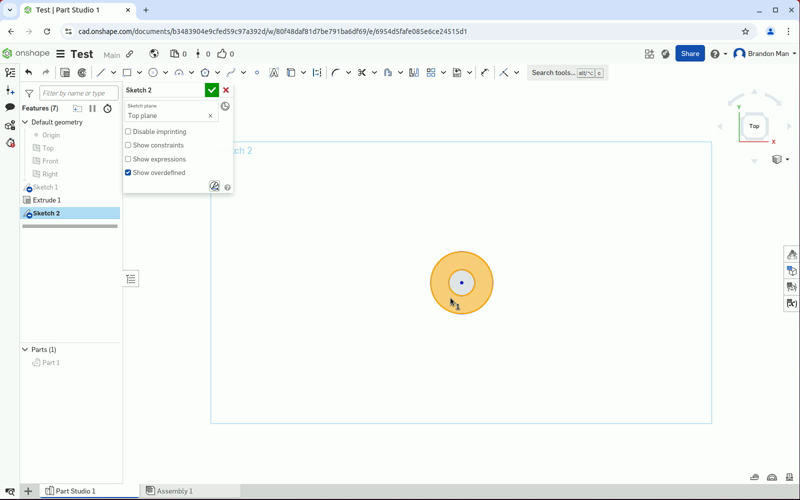
mouse_move(73, 352)
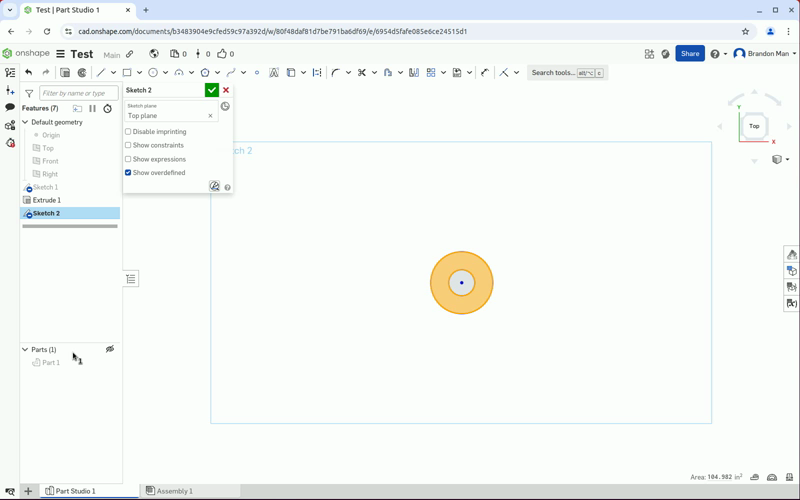
key(shift+y)
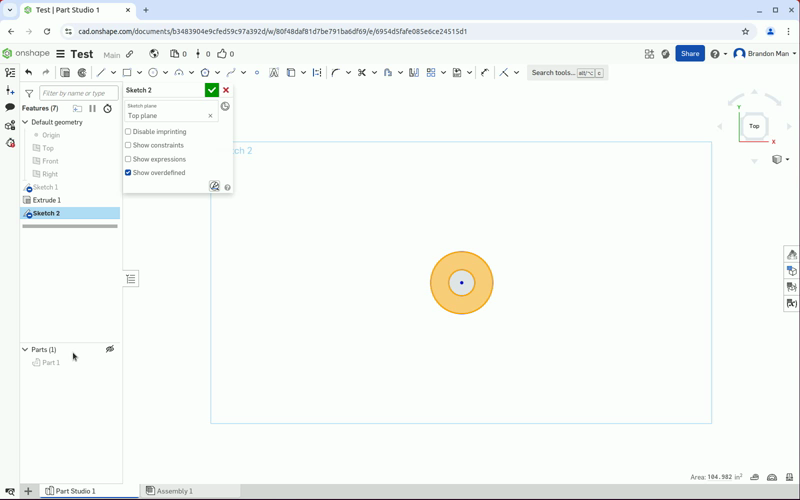
key(shift+e)
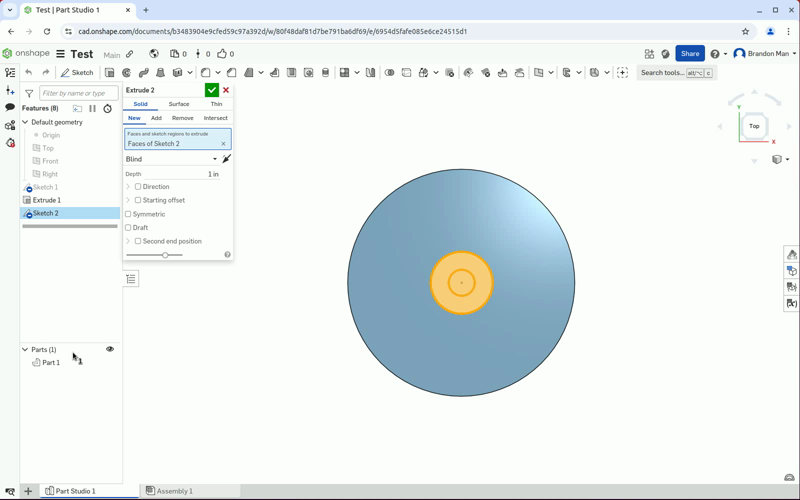
mouse_move(143, 106)
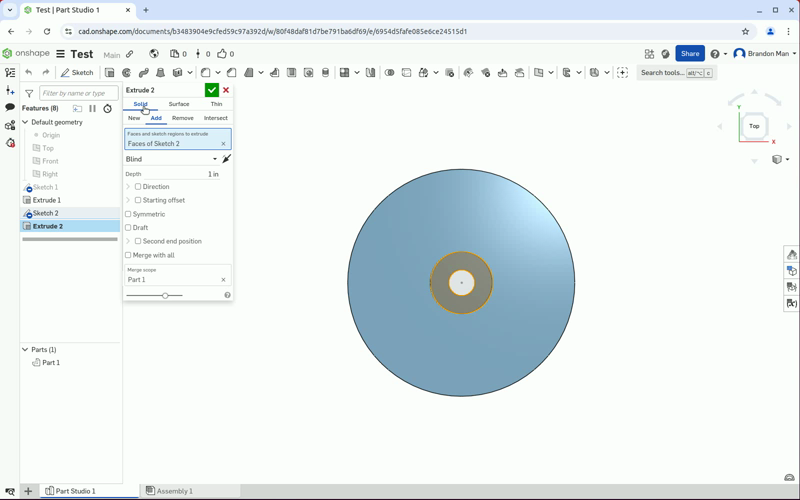
click(143, 106)
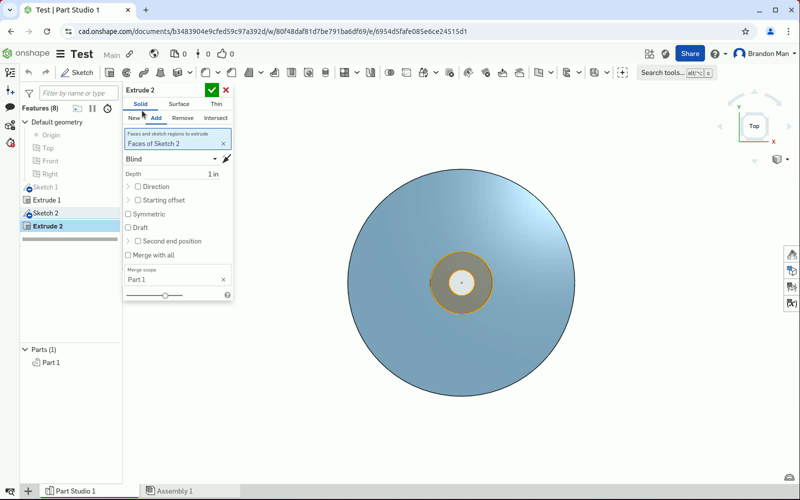
mouse_move(137, 120)
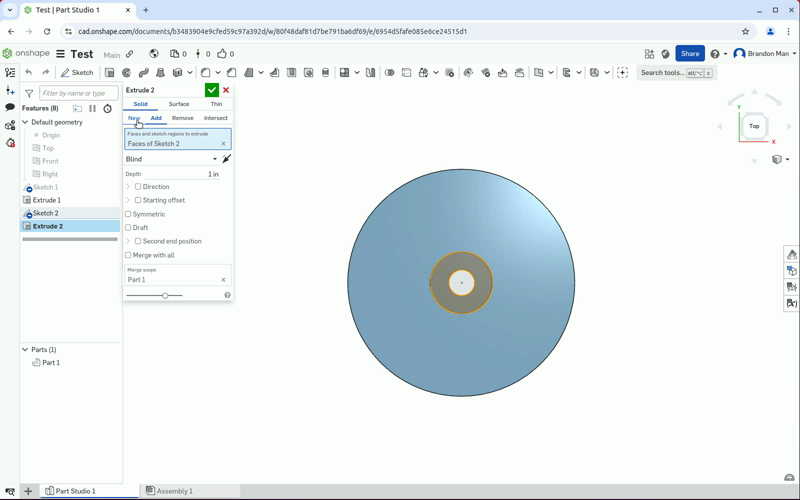
click(137, 120)
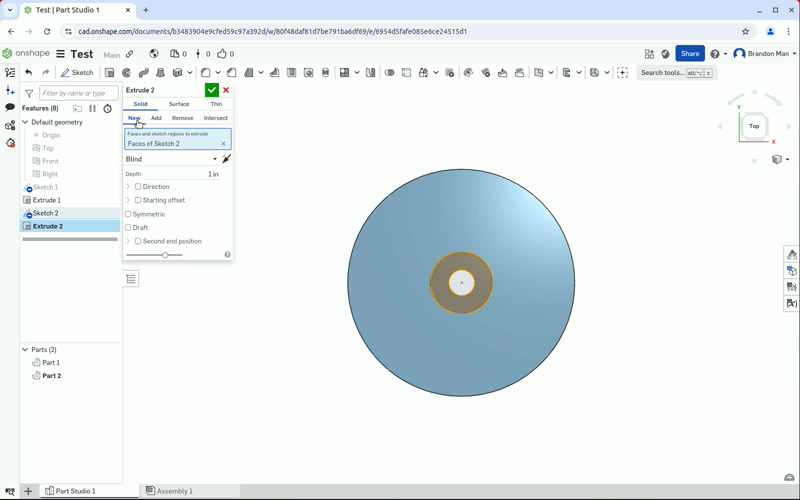
key(tab, 4)
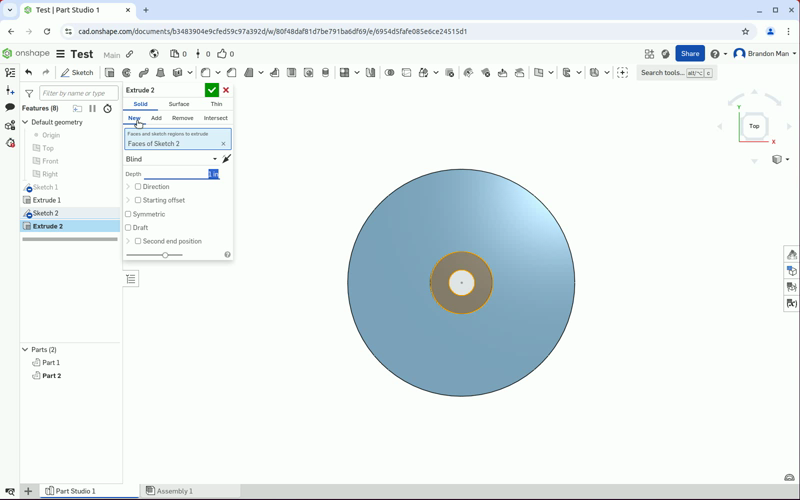
text(3.611)
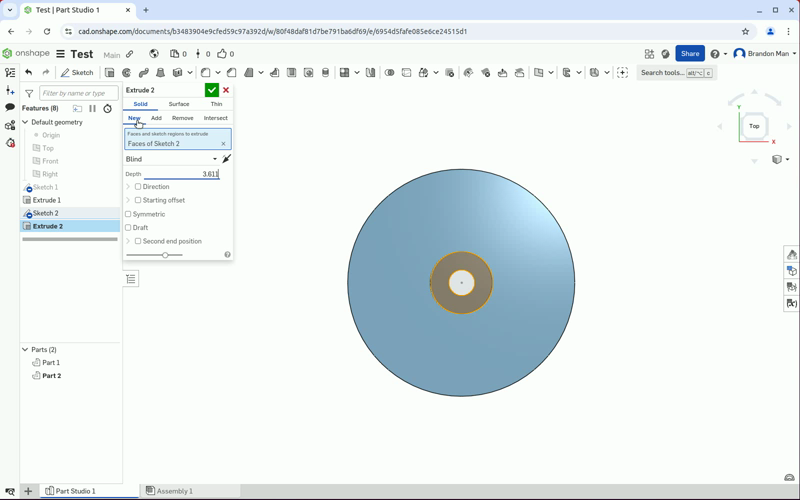
key(enter)
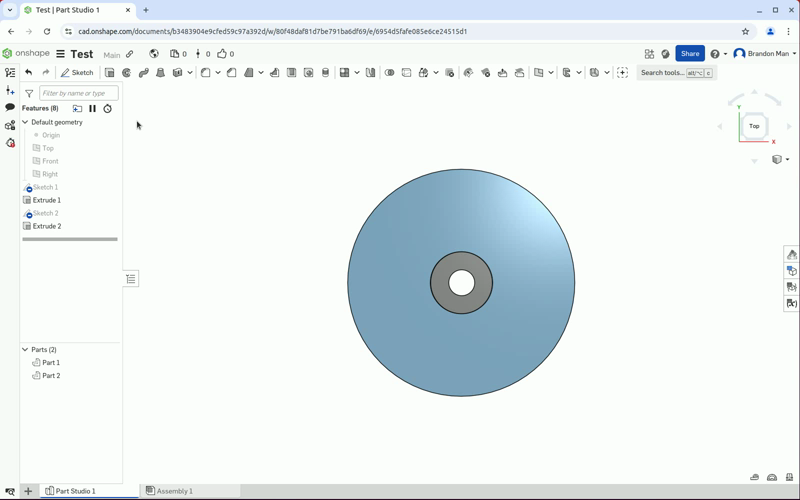
key(shift+h)
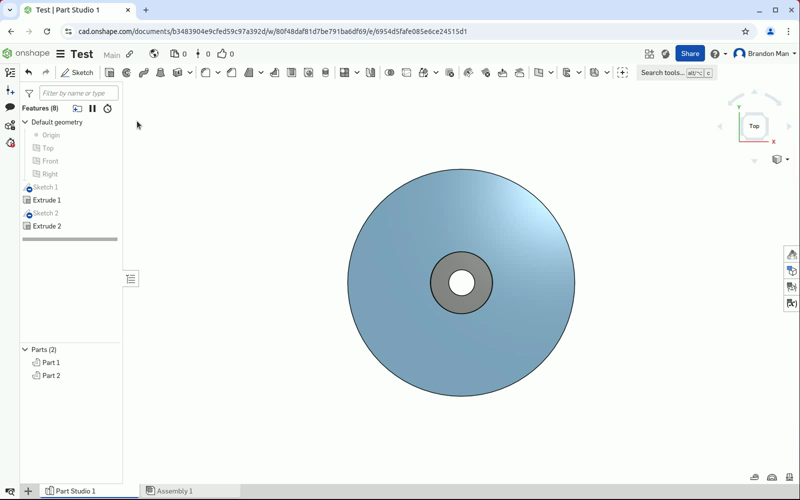
key(shift+h)
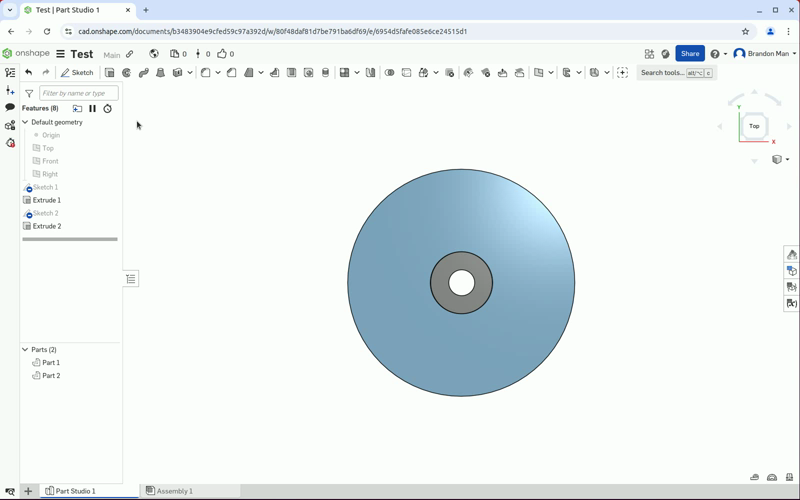
mouse_move(73, 189)
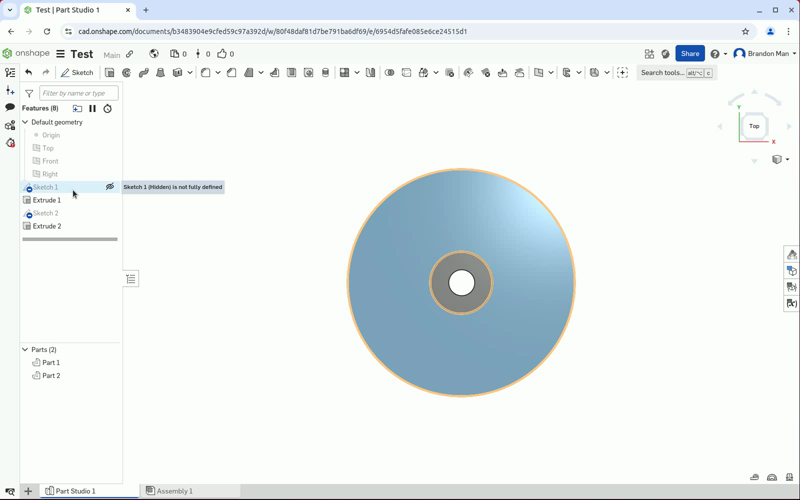
click(73, 189)
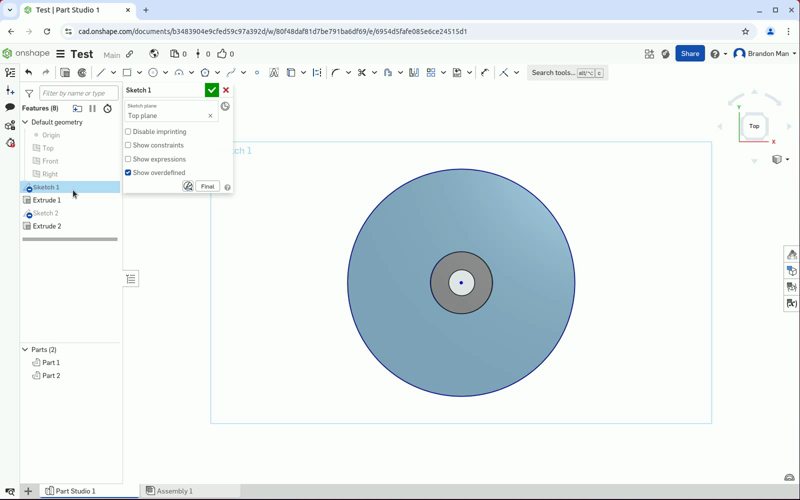
mouse_move(229, 92)
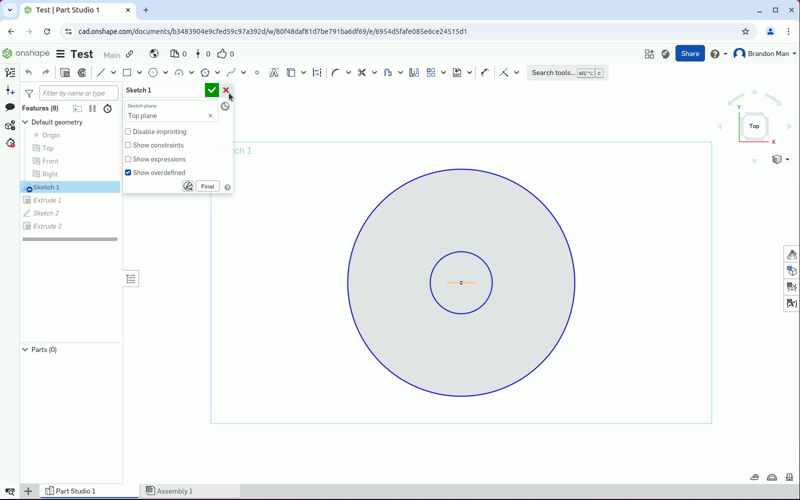
click(229, 92)
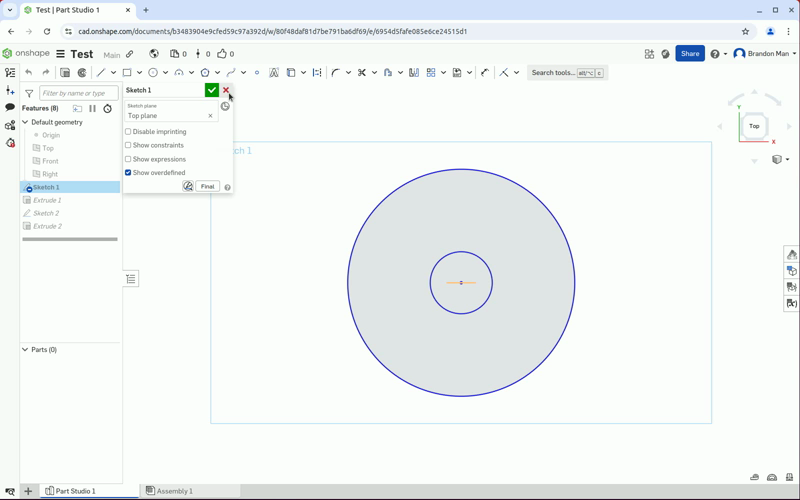
key(shift+s)
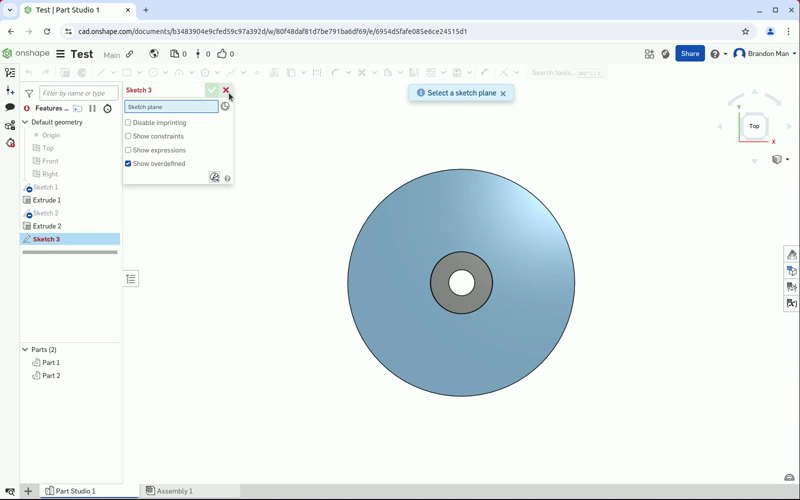
mouse_move(73, 150)
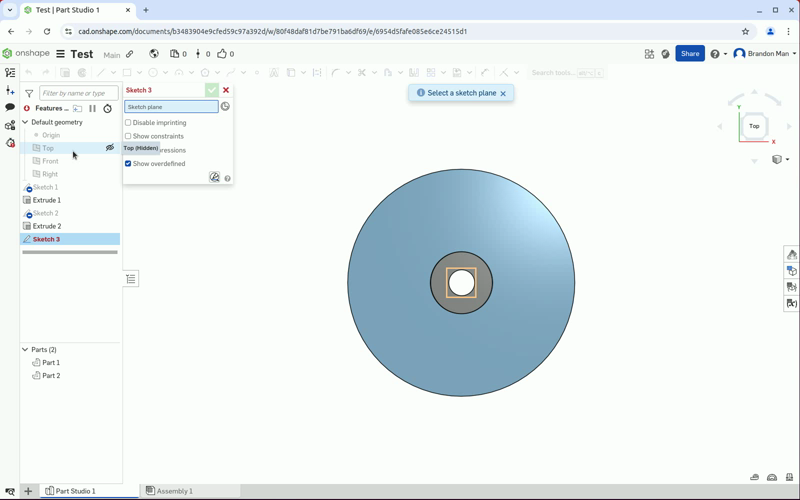
click(73, 150)
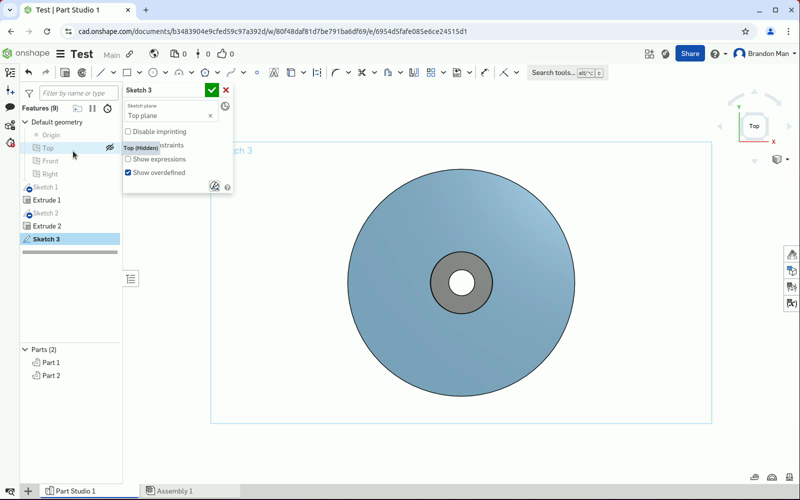
mouse_move(73, 352)
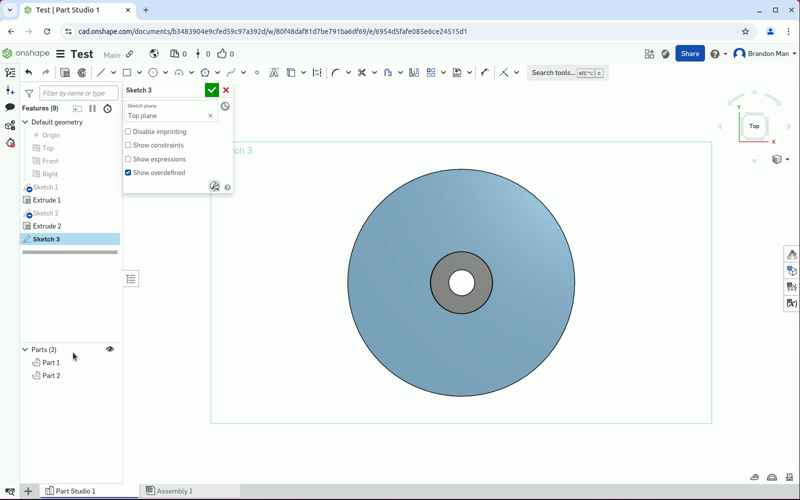
key(y)
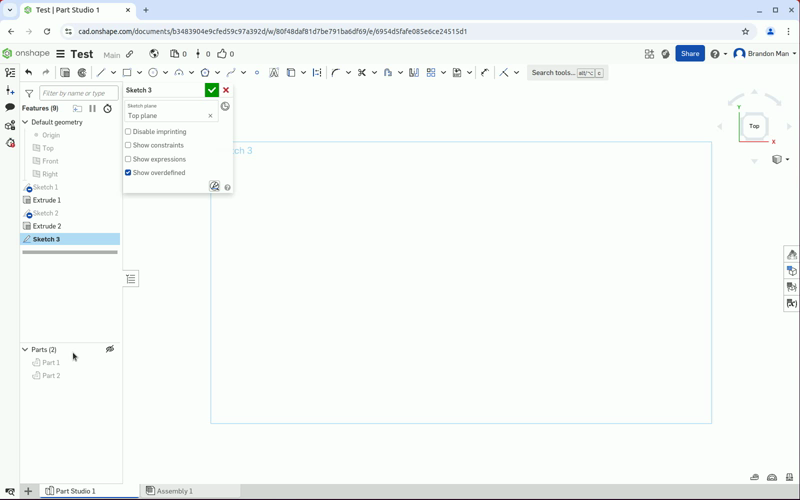
key(c)
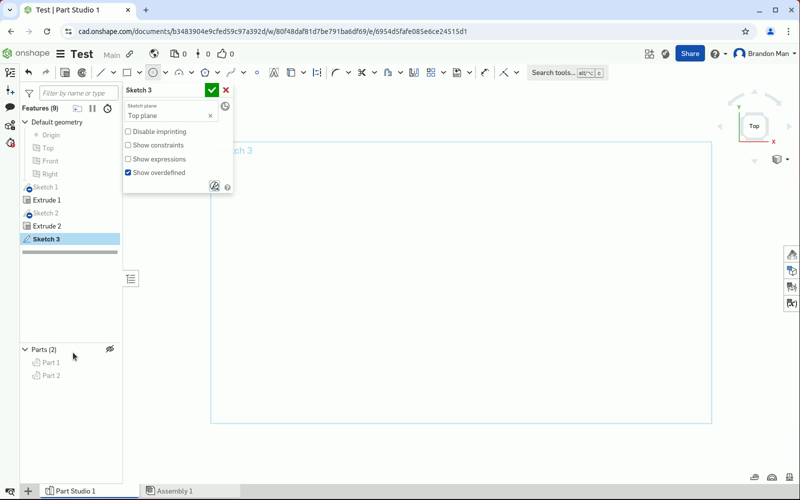
key_down(shift)
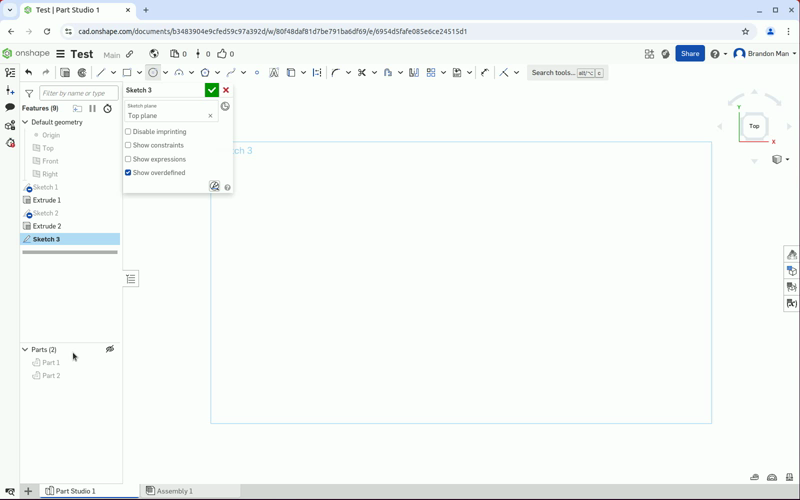
mouse_move(461, 282)
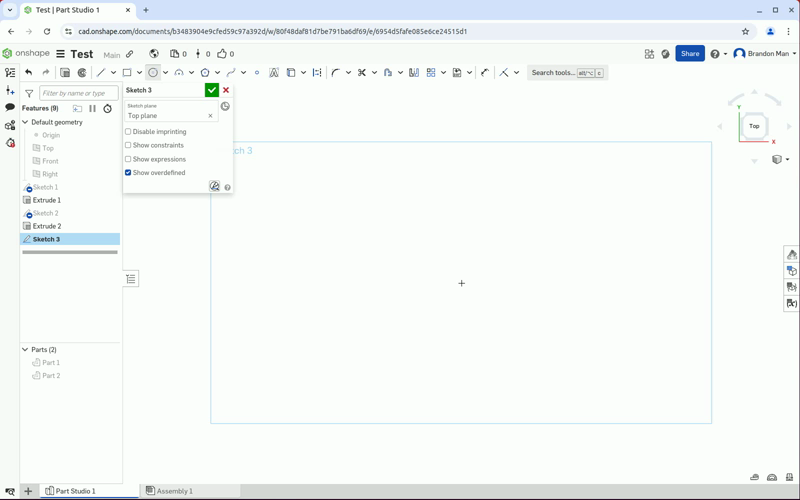
click(461, 282)
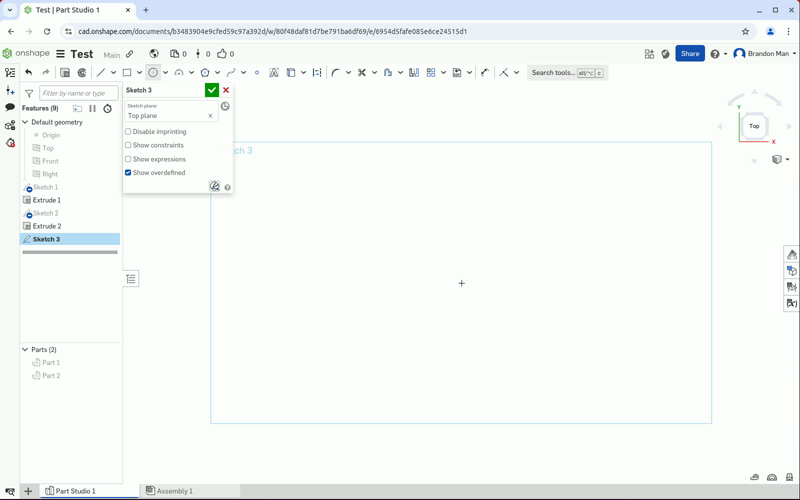
key_up(shift)
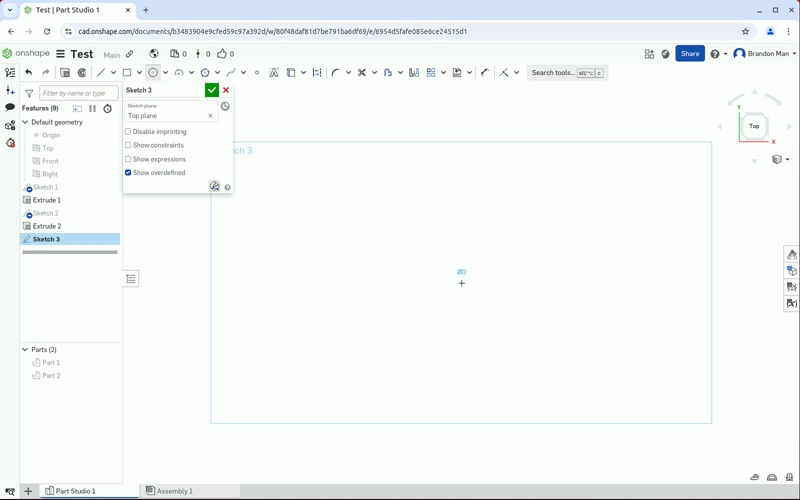
mouse_move(492, 282)
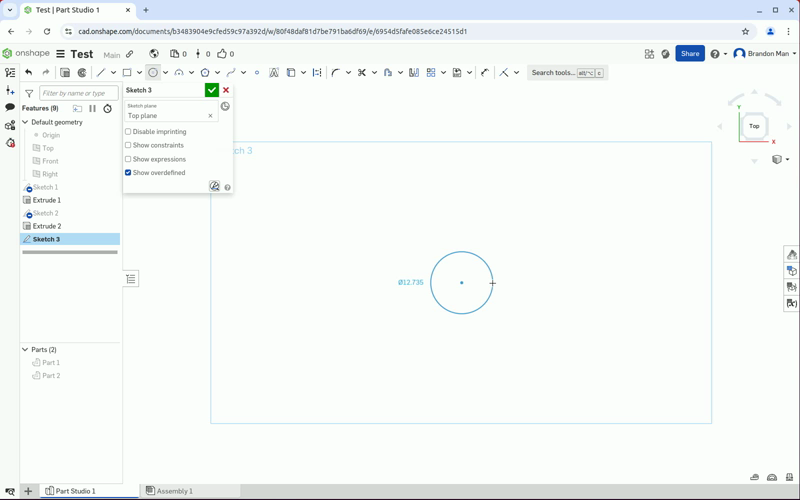
click(492, 282)
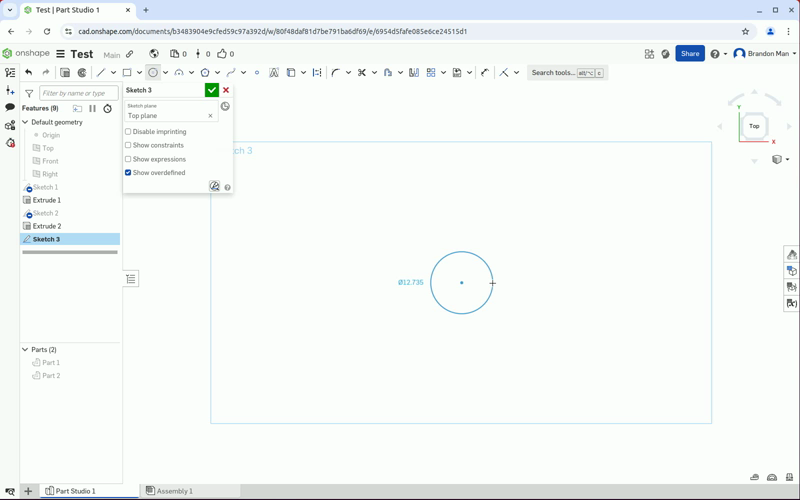
key(esc)
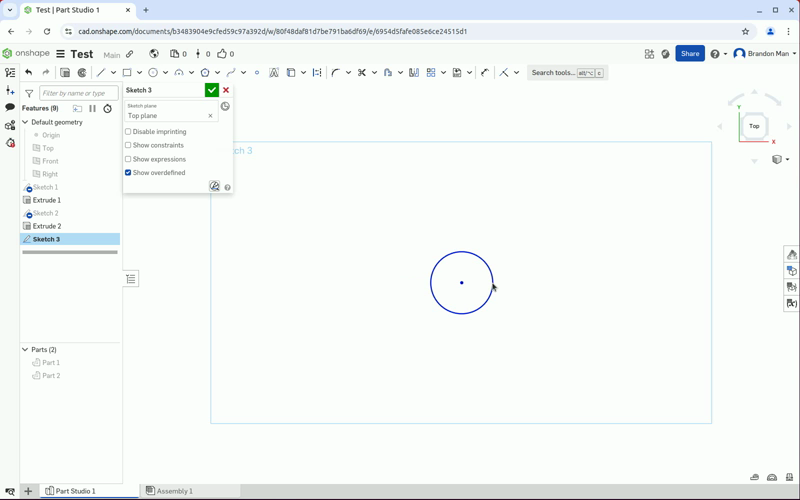
key(c)
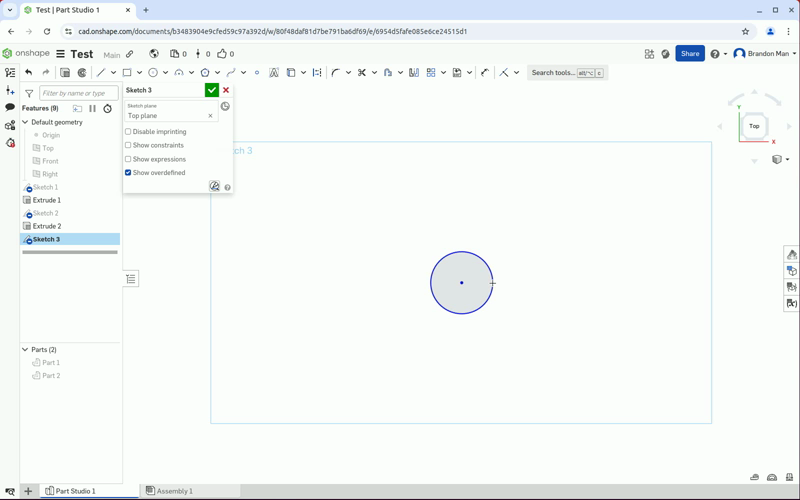
key_down(shift)
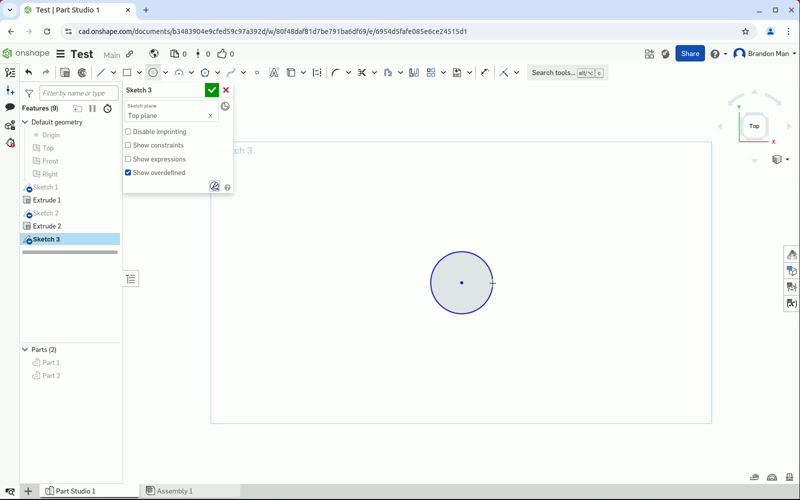
mouse_move(461, 282)
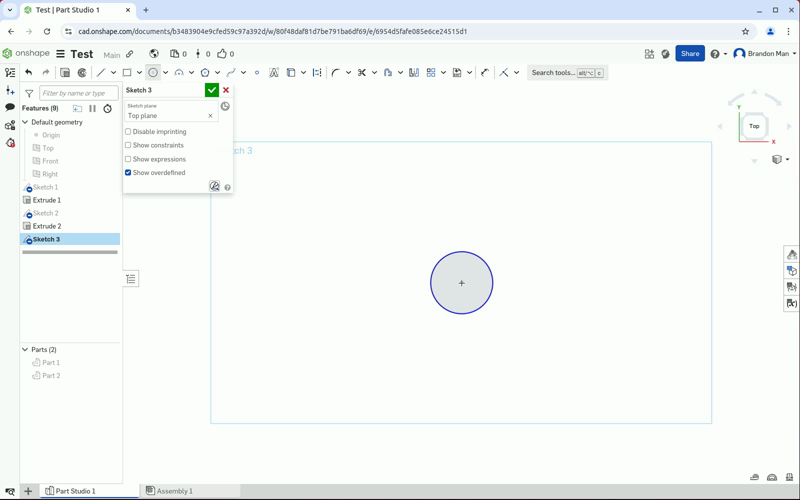
click(461, 282)
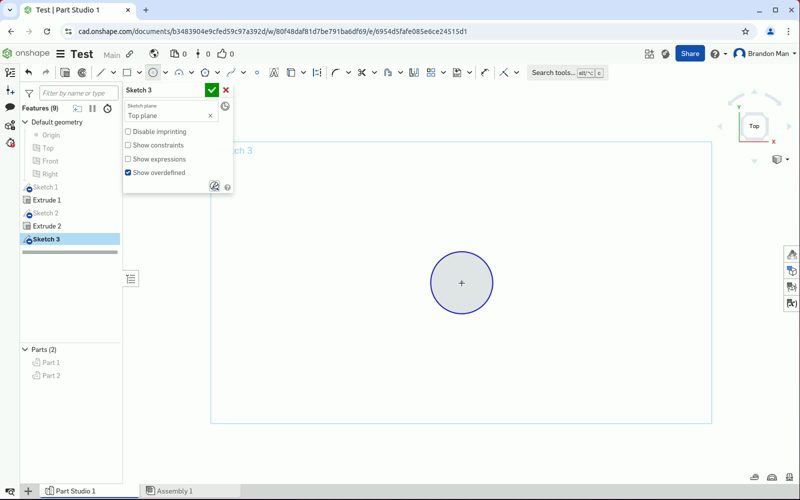
key_up(shift)
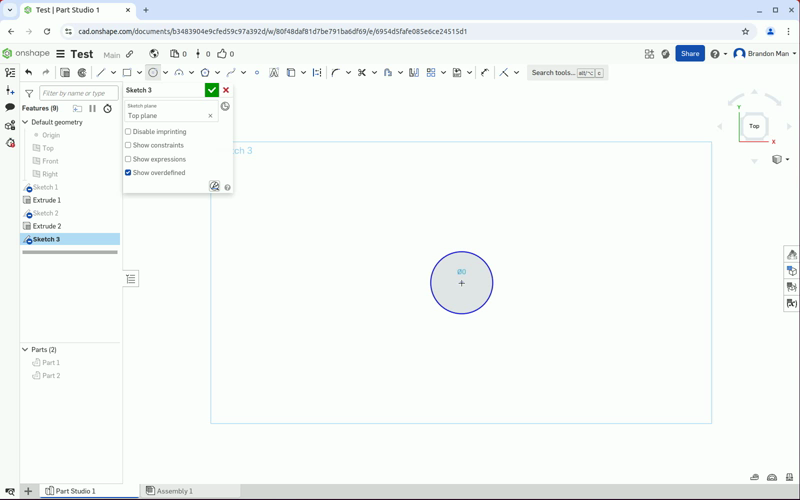
mouse_move(474, 282)
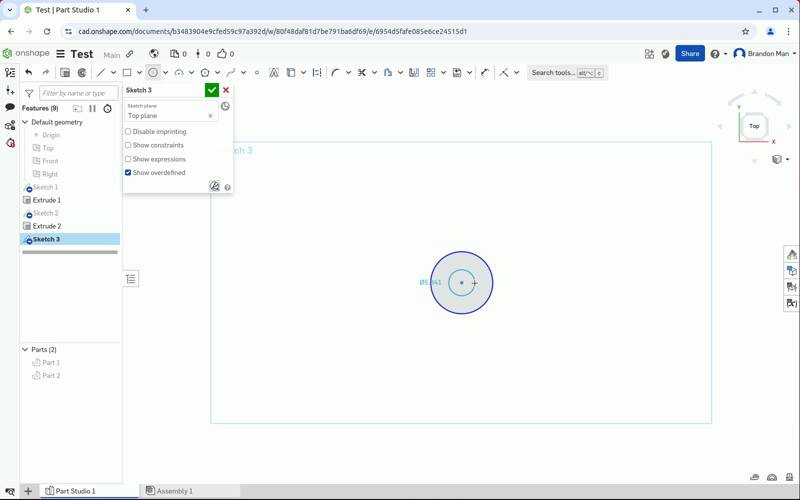
click(474, 282)
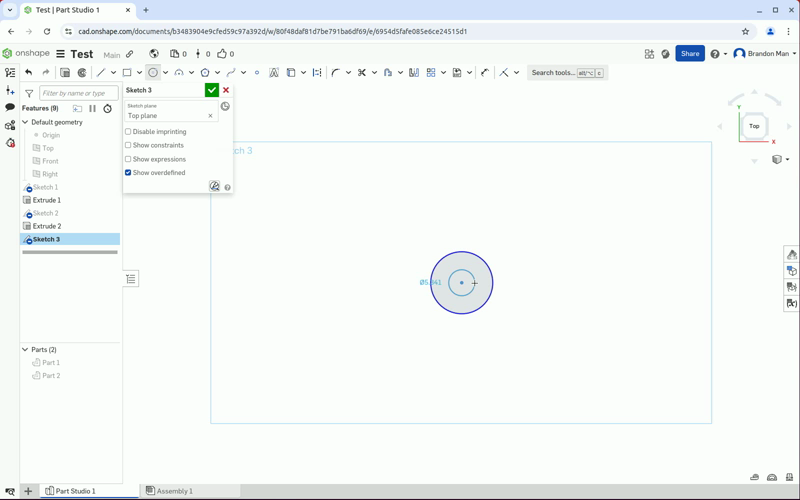
key(esc)
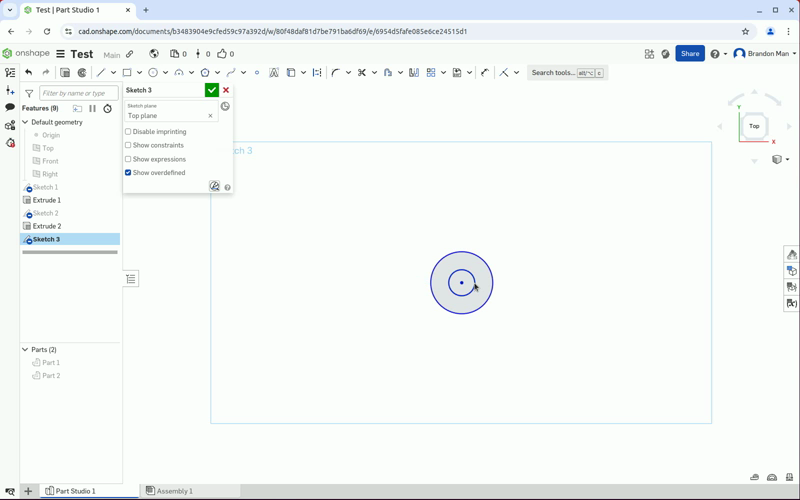
mouse_move(461, 258)
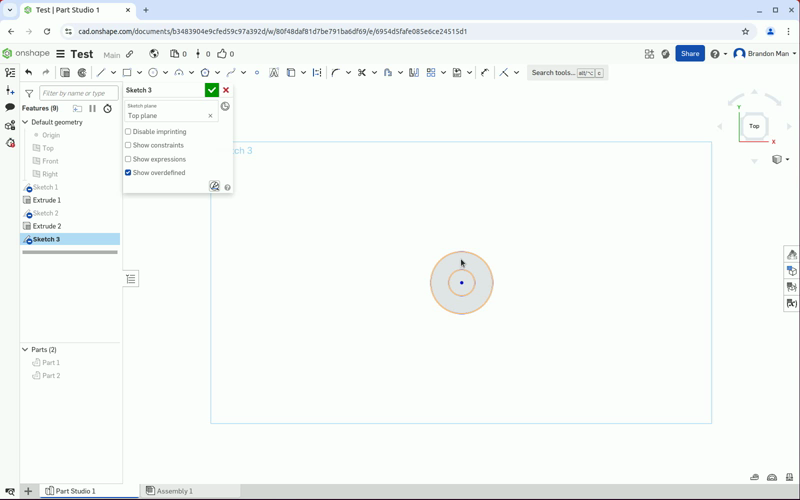
click(461, 258)
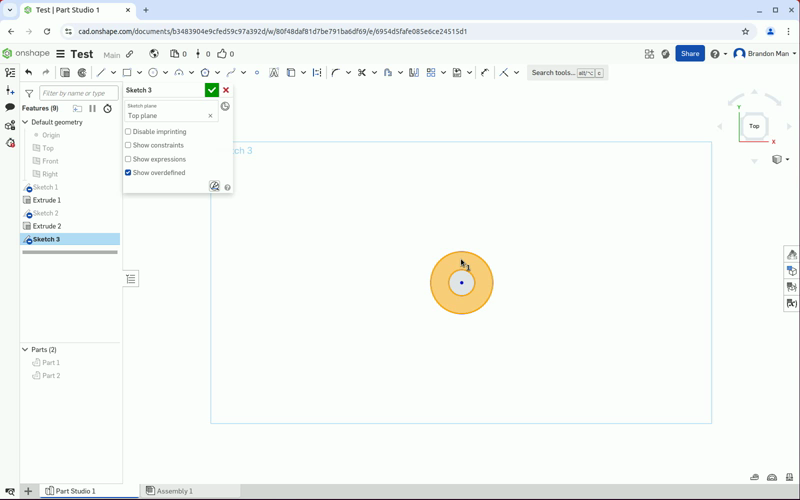
mouse_move(73, 352)
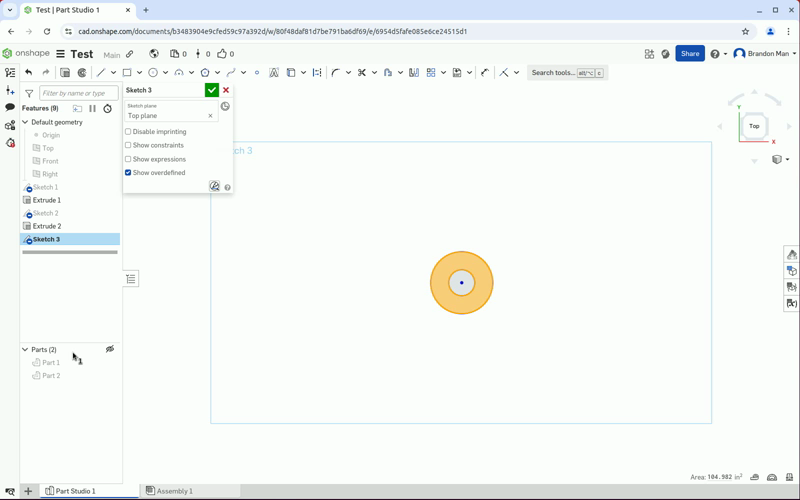
key(shift+y)
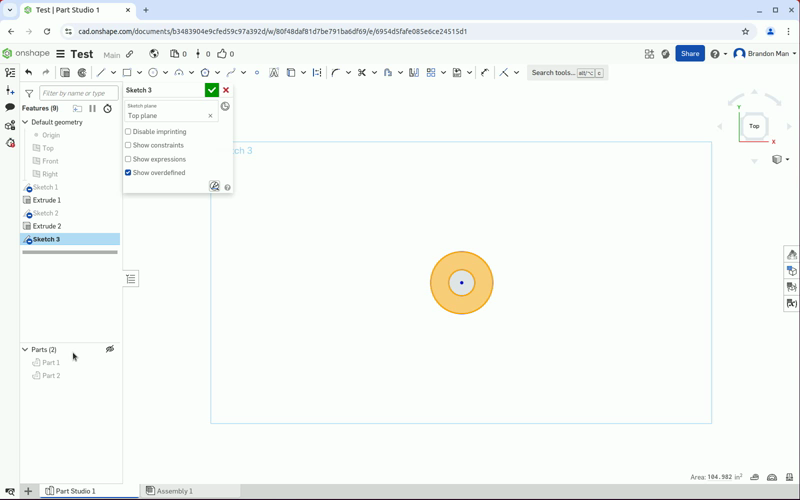
key(shift+e)
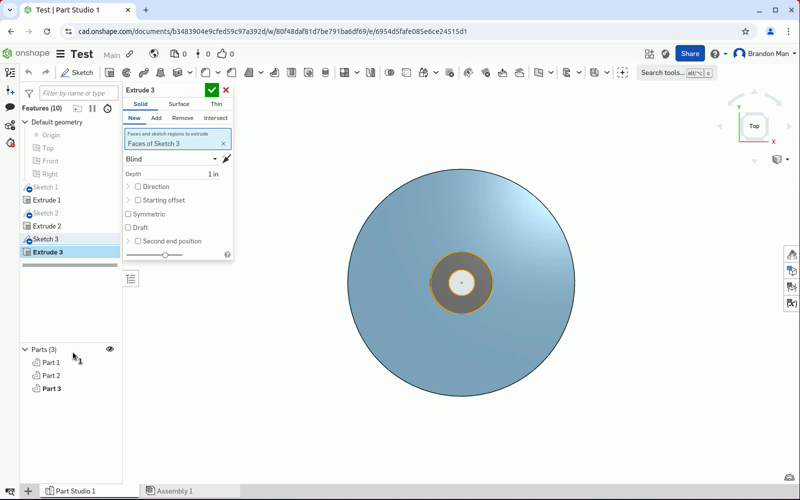
mouse_move(143, 106)
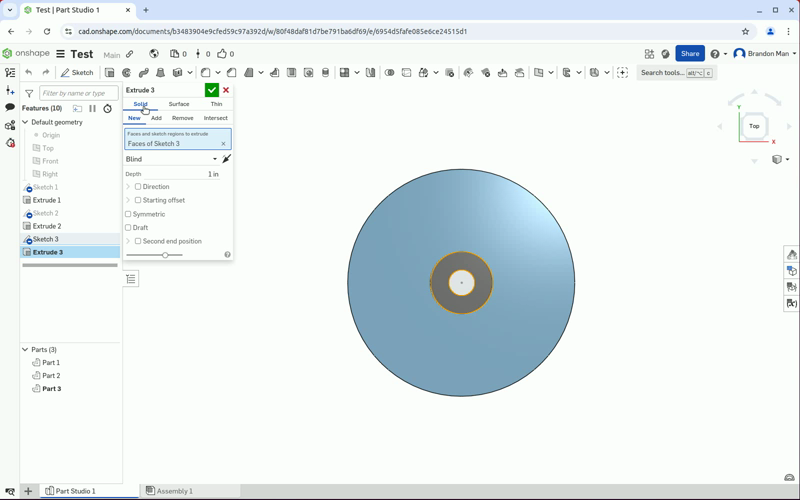
click(143, 106)
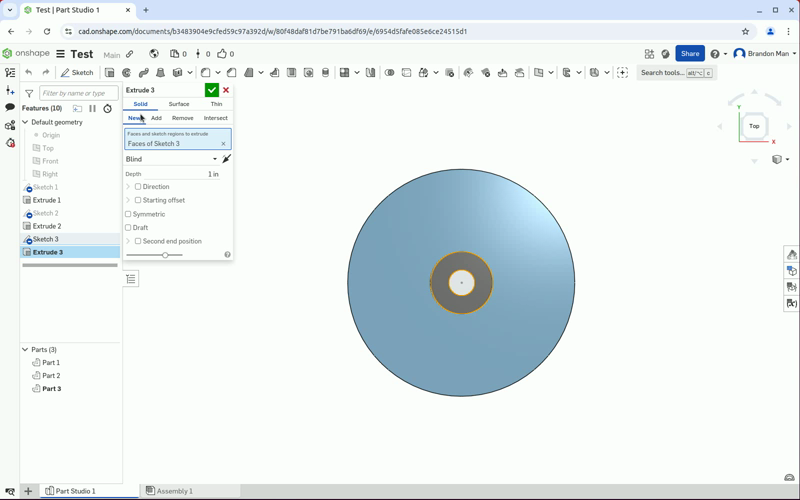
mouse_move(137, 120)
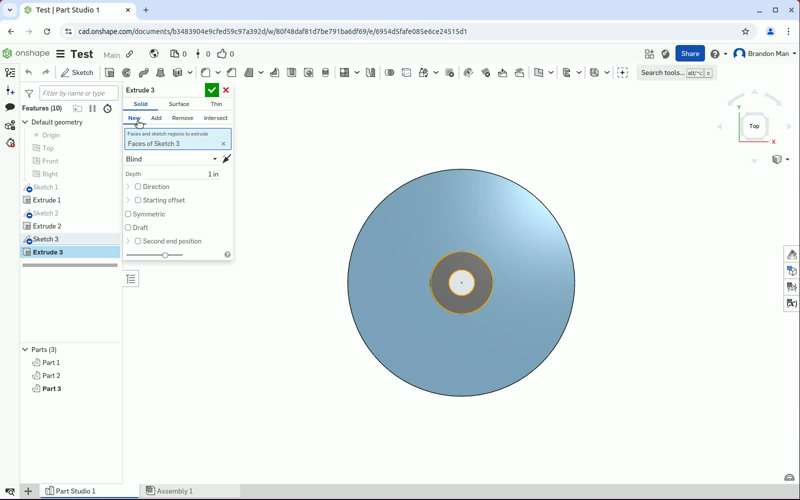
click(137, 120)
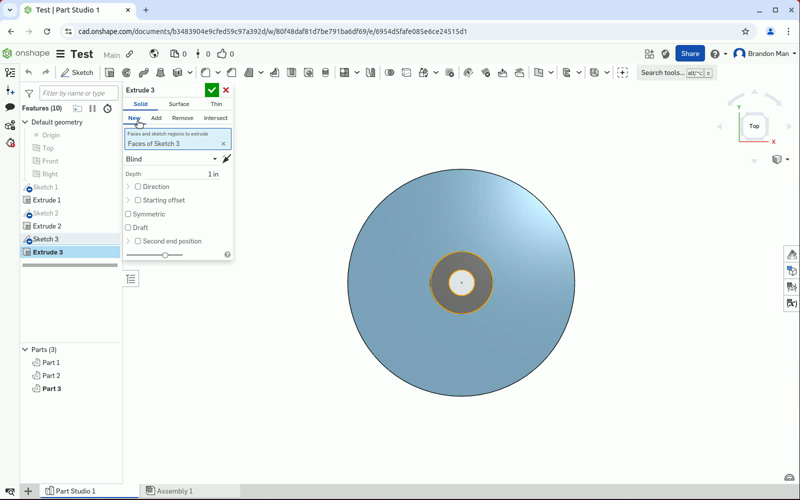
key(tab, 4)
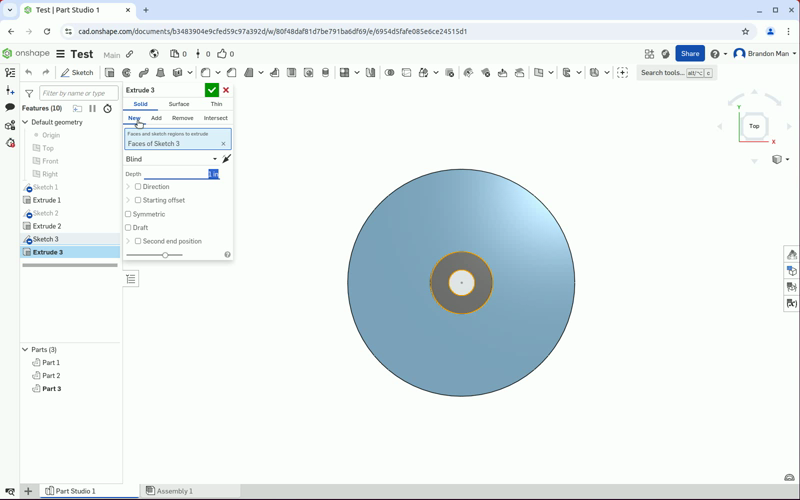
text(6.258)
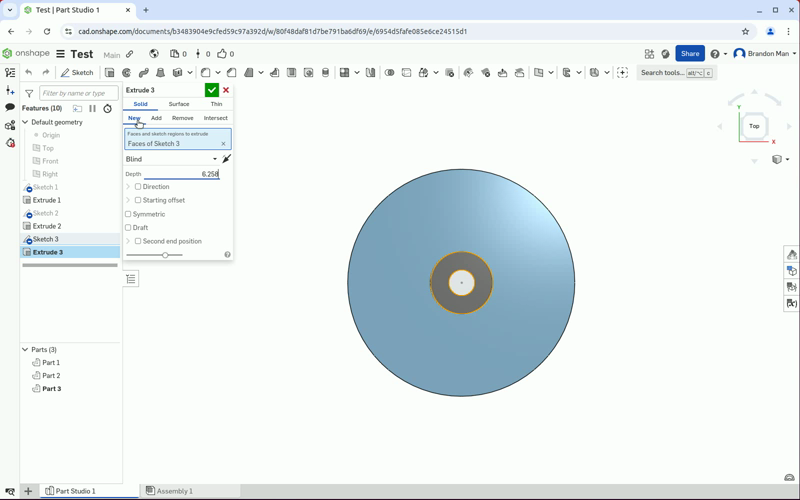
key(enter)
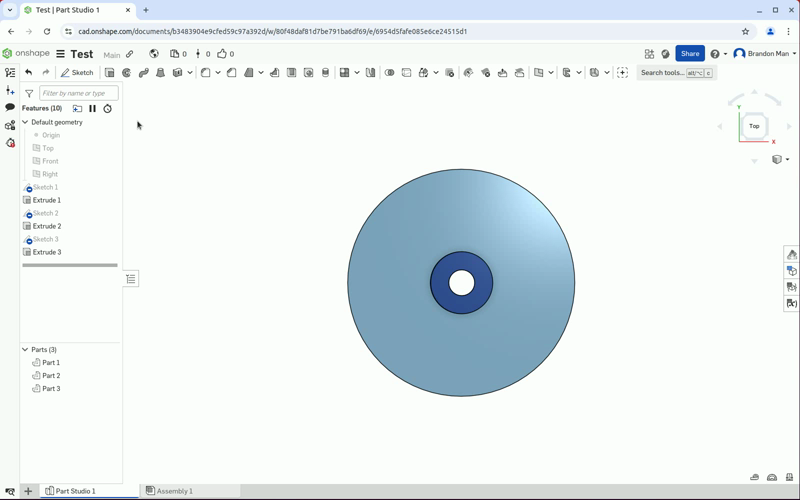
key(shift+h)
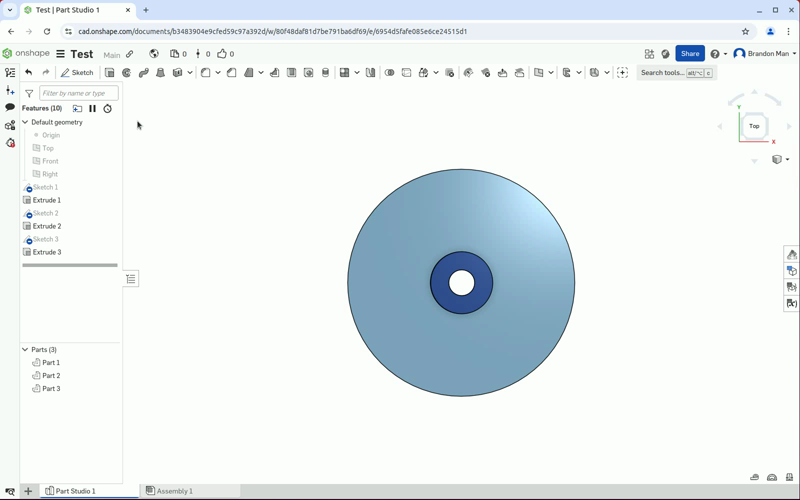
key(shift+h)
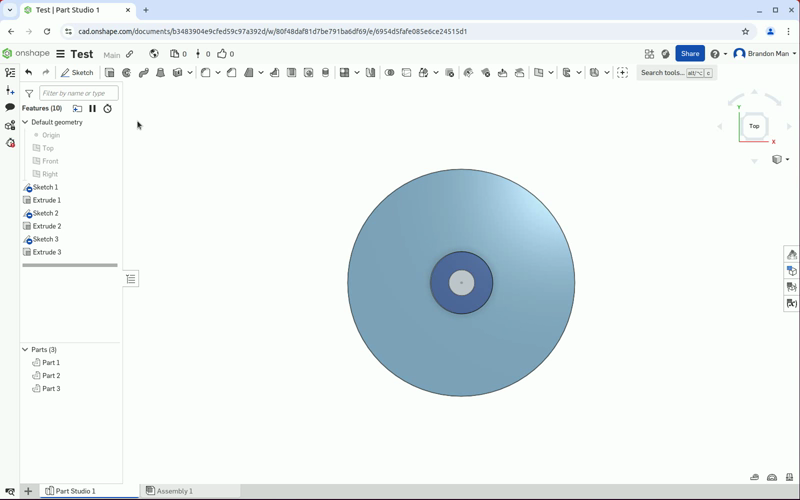
key(shift+7)
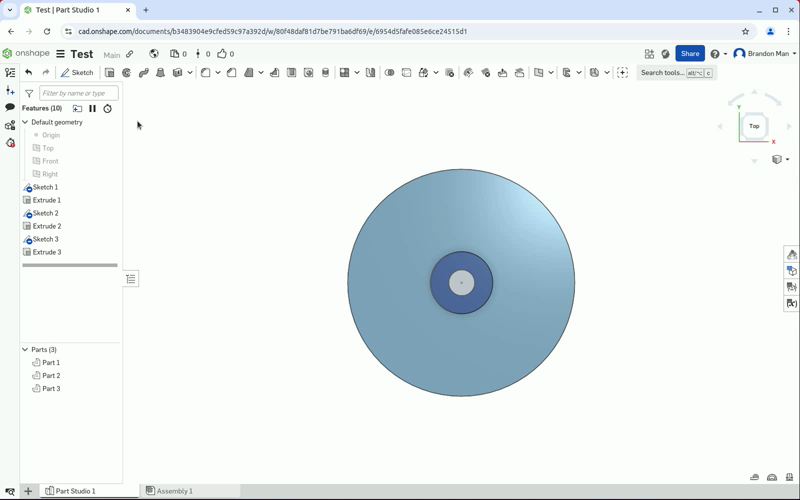
key(up, 3)
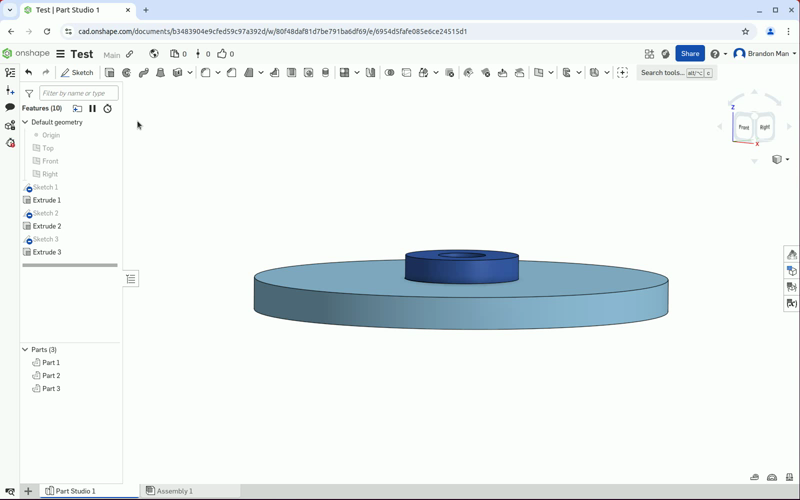
key(left, 3)
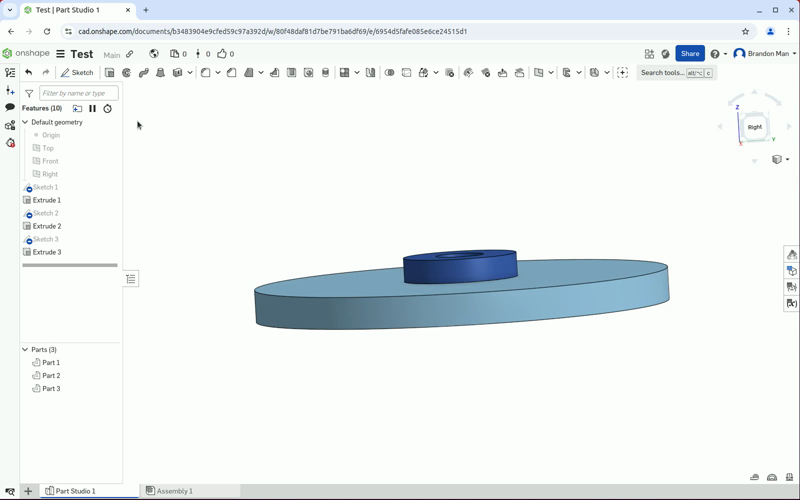
key(right, 3)
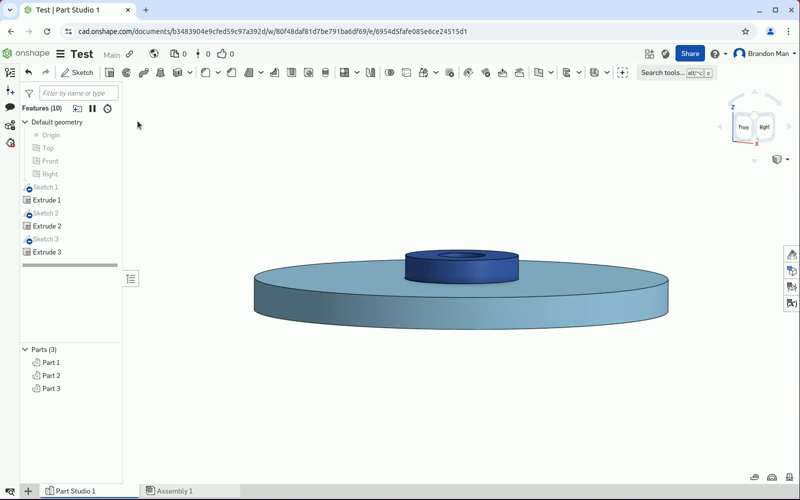
key(down, 3)
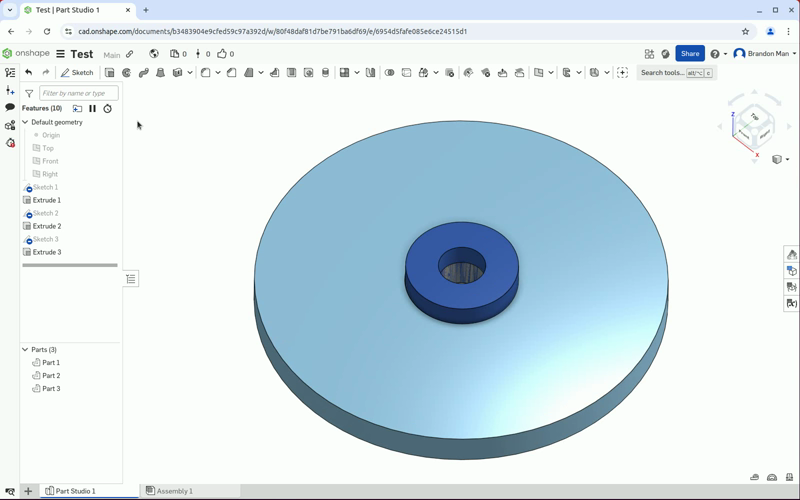
mouse_move(73, 189)
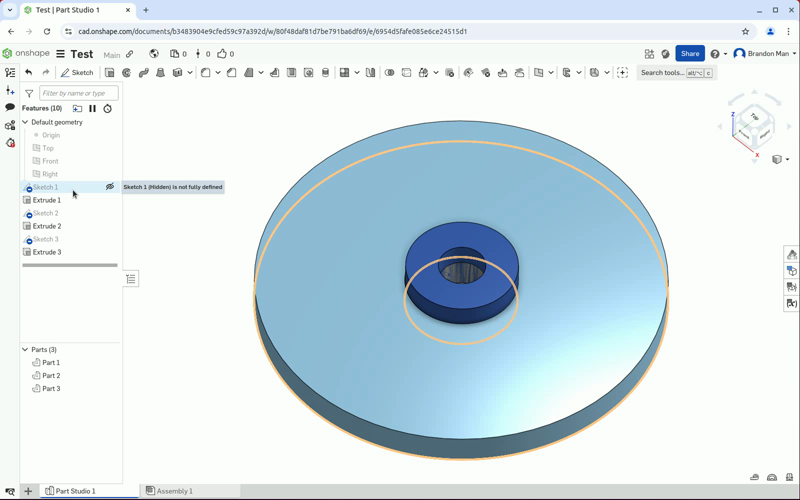
click(73, 189)